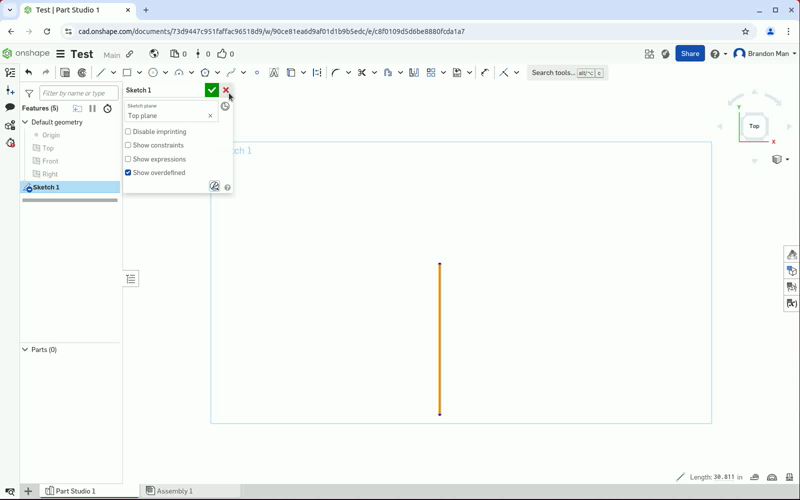
key(shift+h)
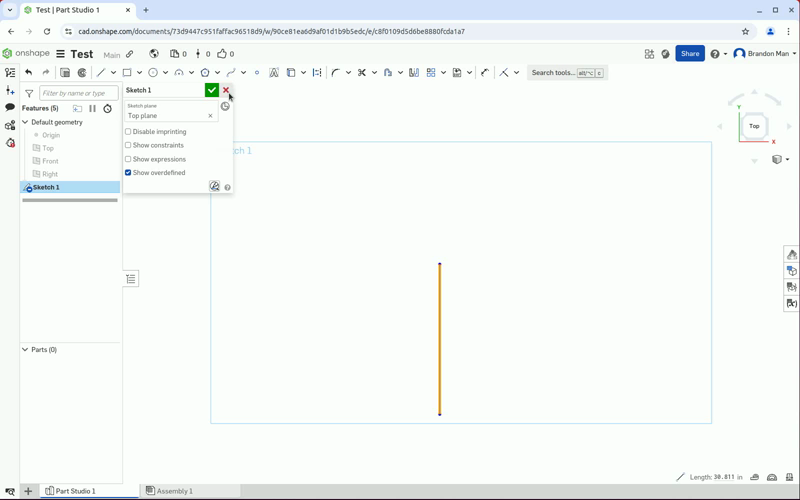
key(shift+s)
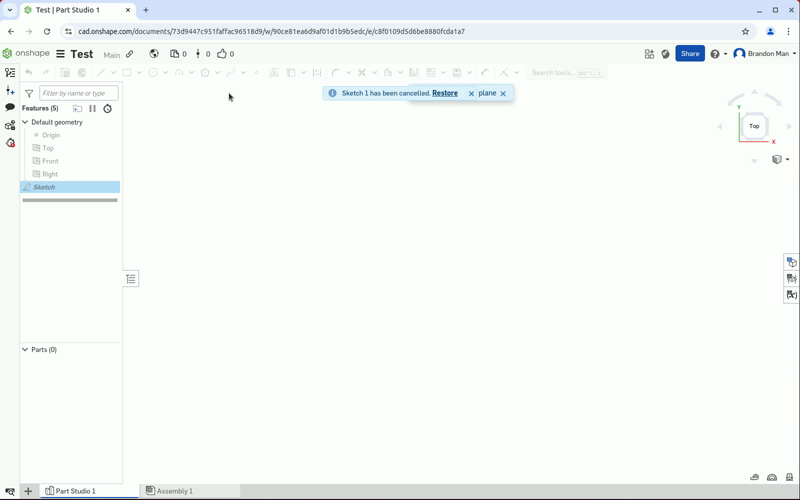
mouse_move(73, 150)
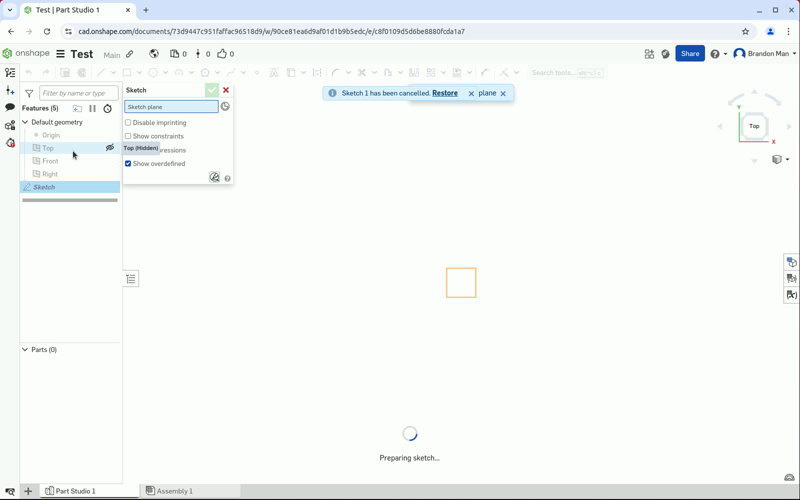
click(73, 150)
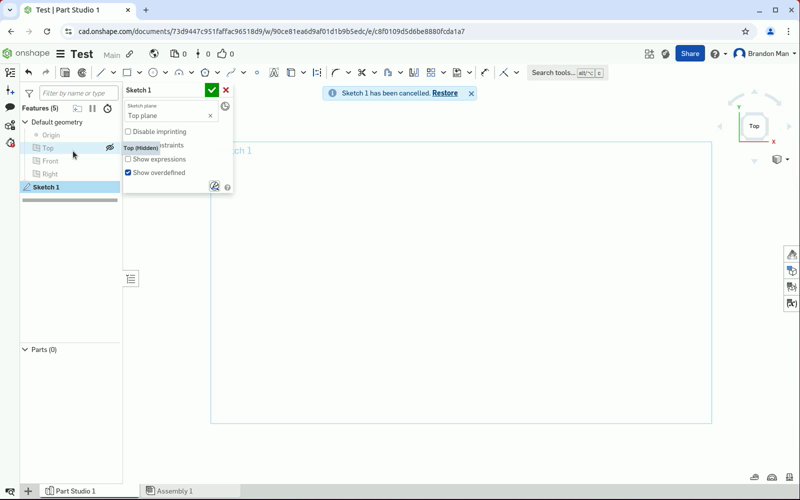
mouse_move(73, 352)
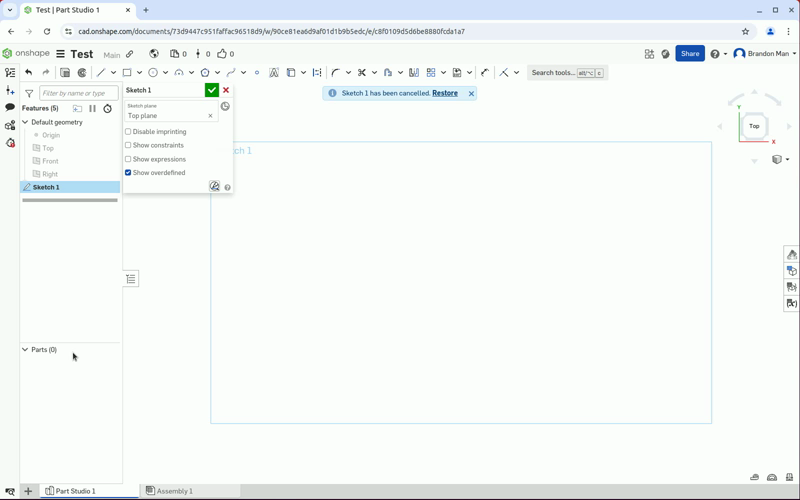
key(y)
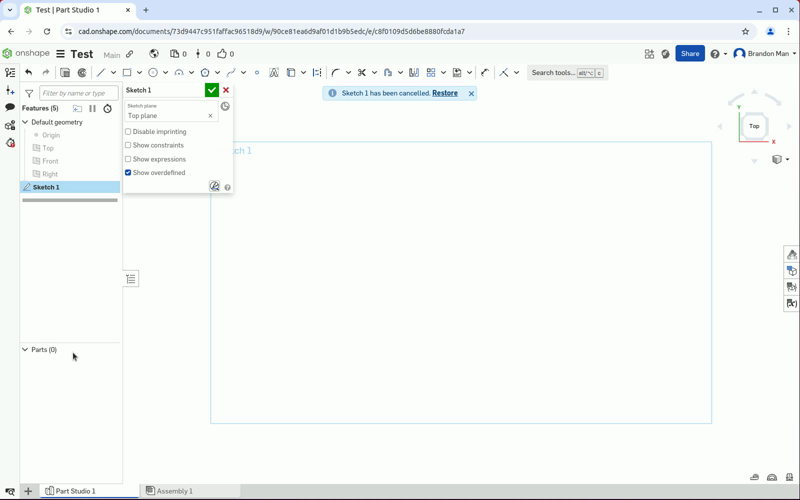
key(l)
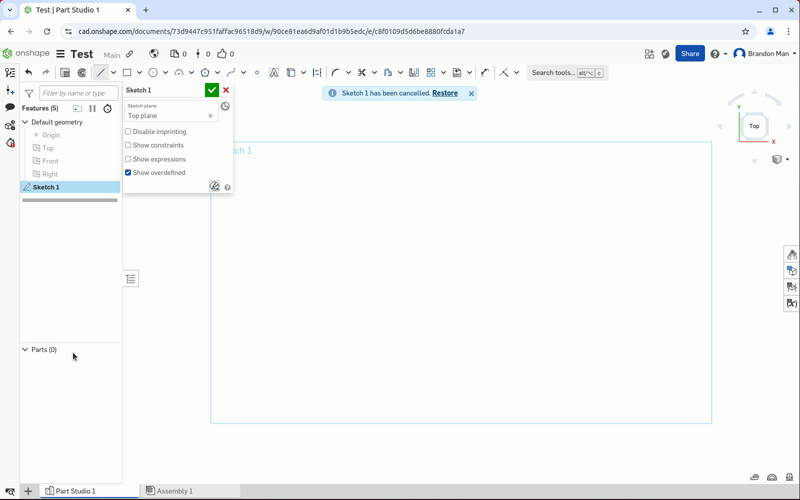
key_down(shift)
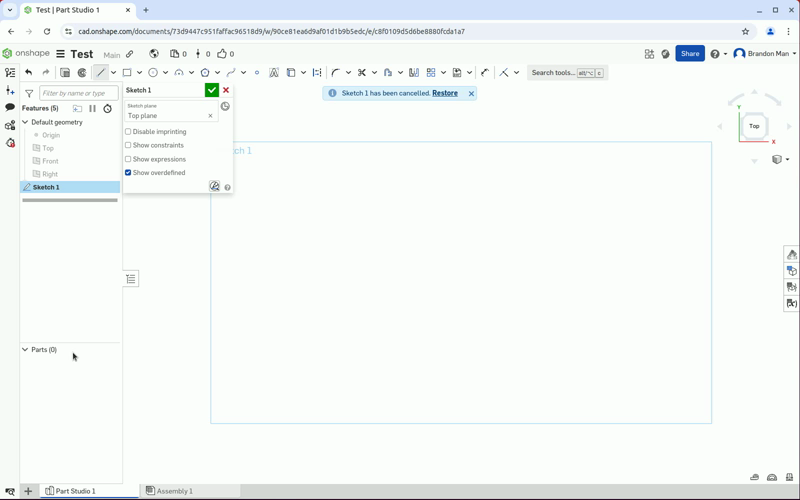
mouse_move(430, 313)
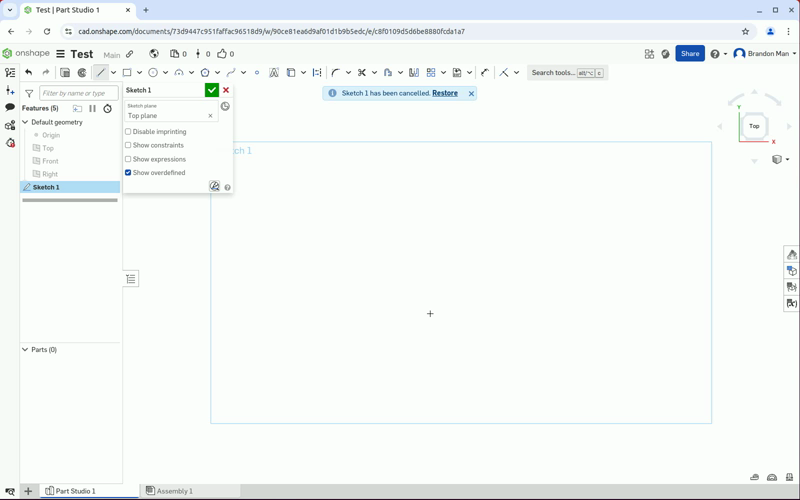
click(430, 313)
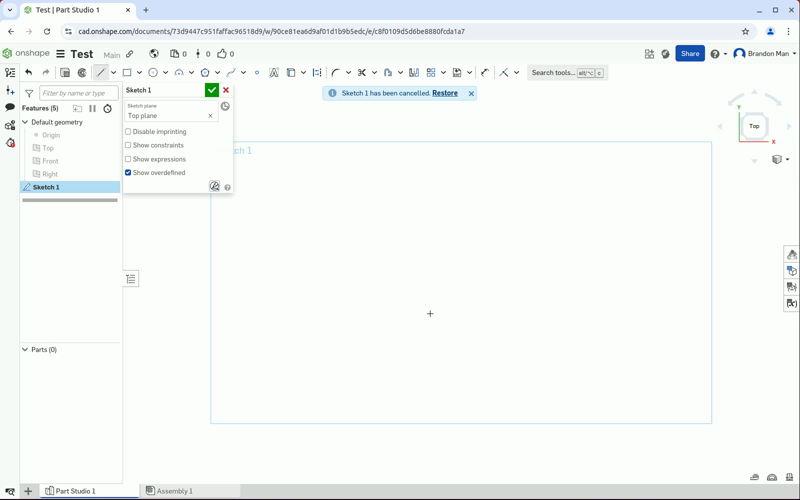
key_up(shift)
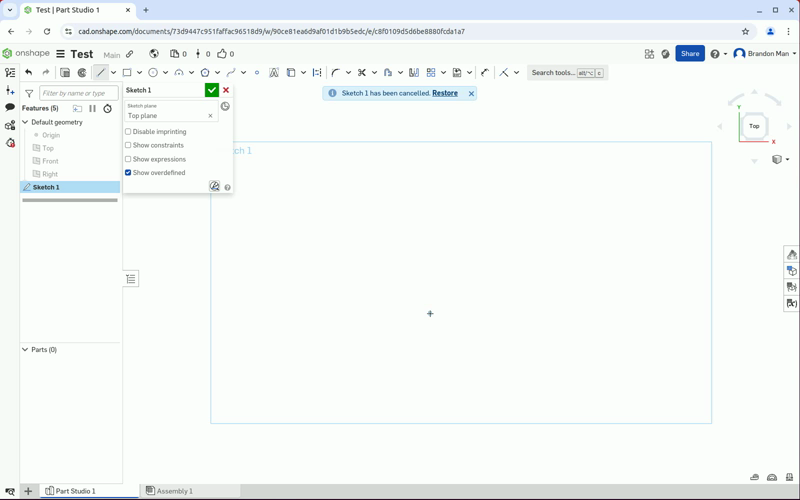
key_down(shift)
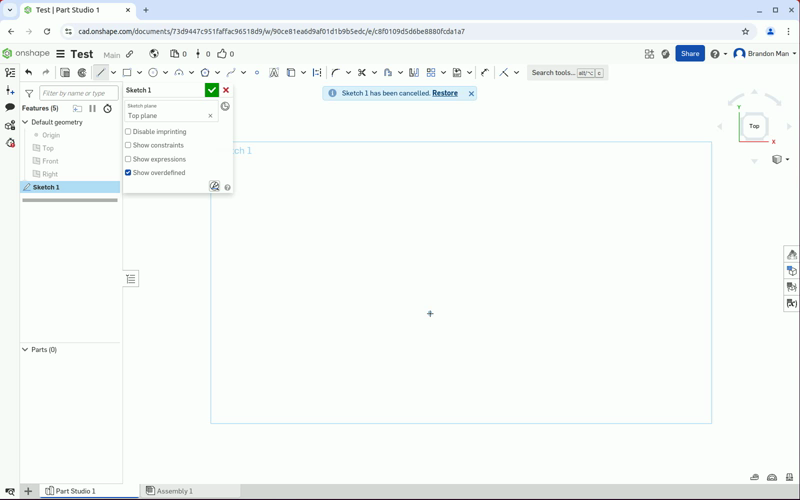
mouse_move(491, 313)
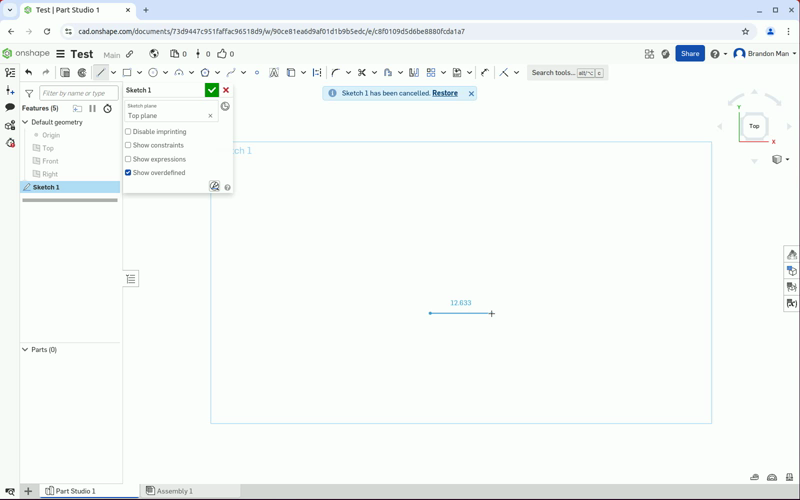
click(491, 313)
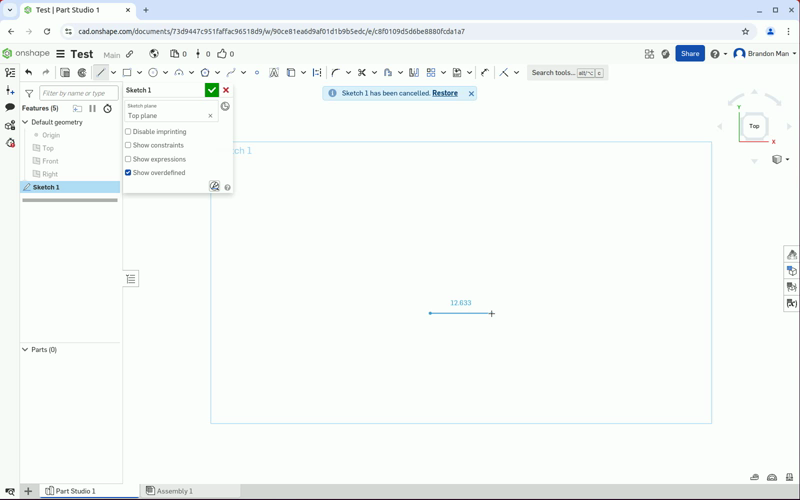
key_up(shift)
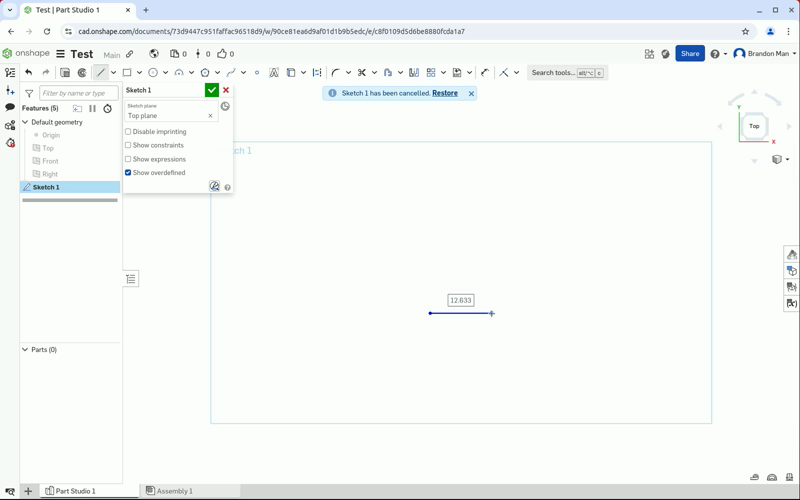
key_down(shift)
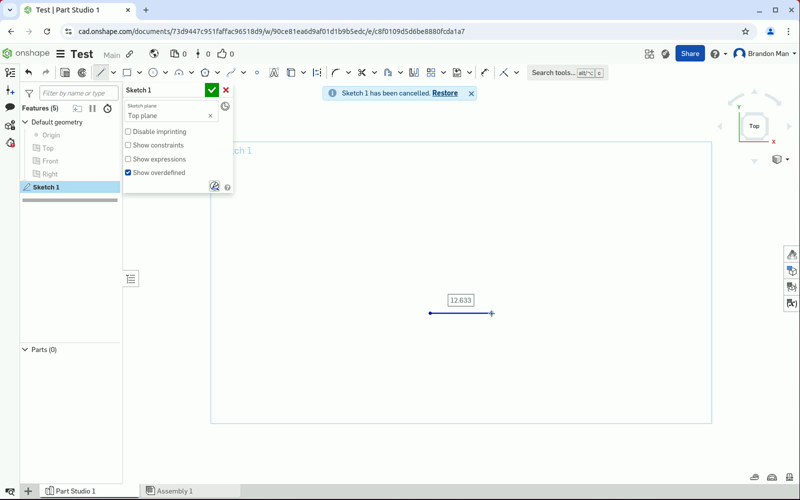
mouse_move(491, 252)
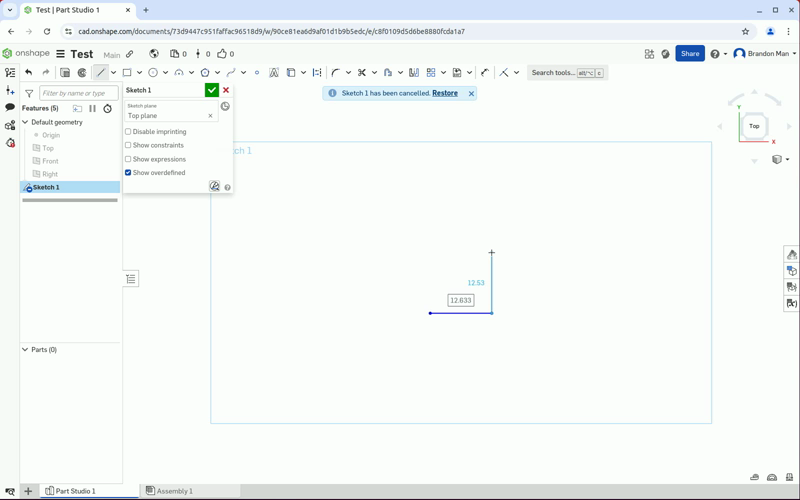
click(491, 252)
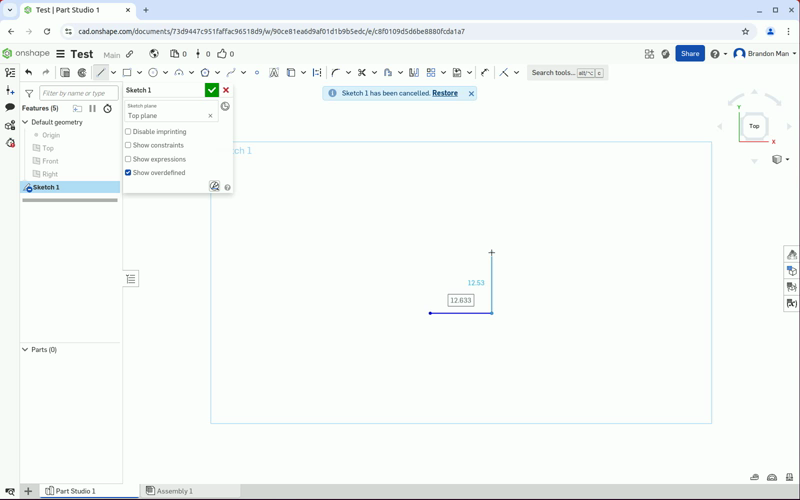
key_up(shift)
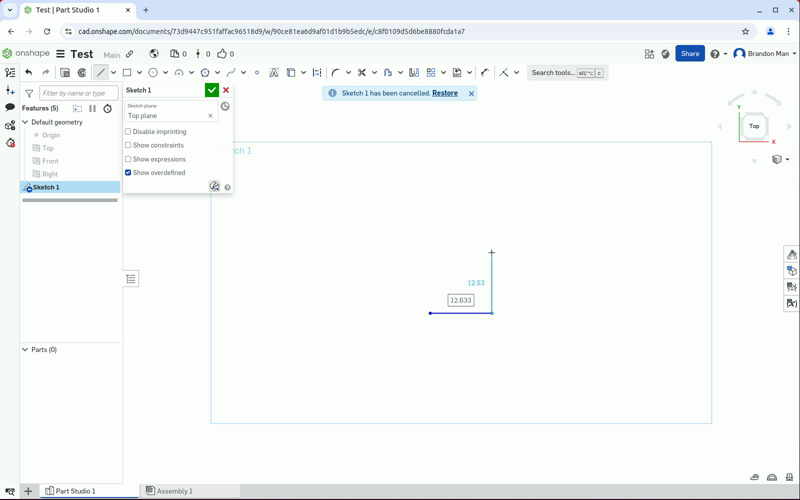
key_down(shift)
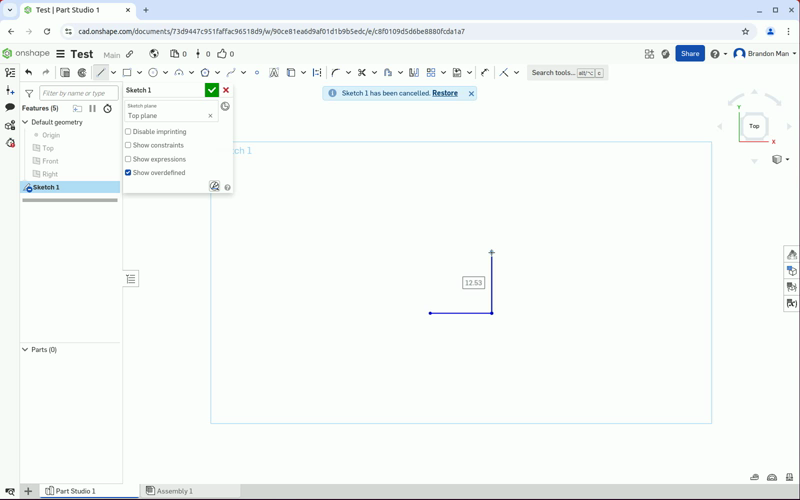
mouse_move(430, 252)
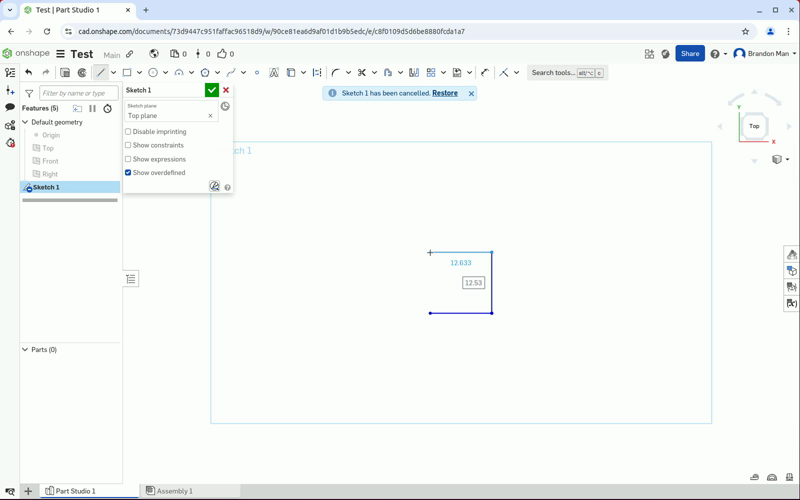
click(430, 252)
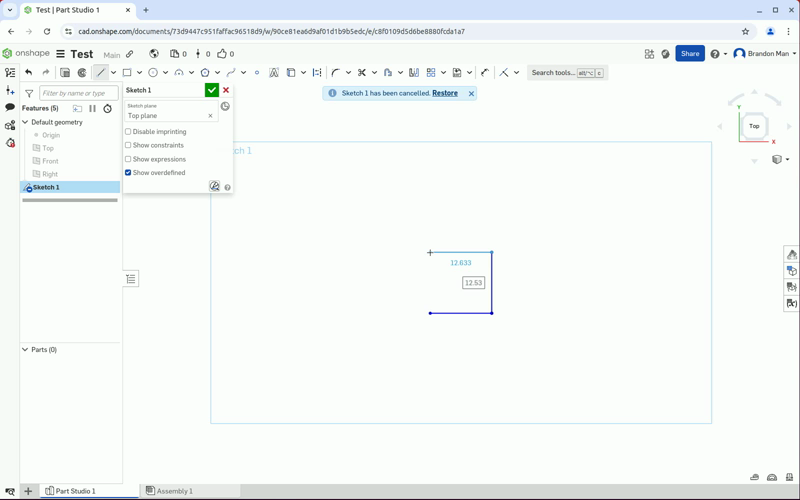
key_up(shift)
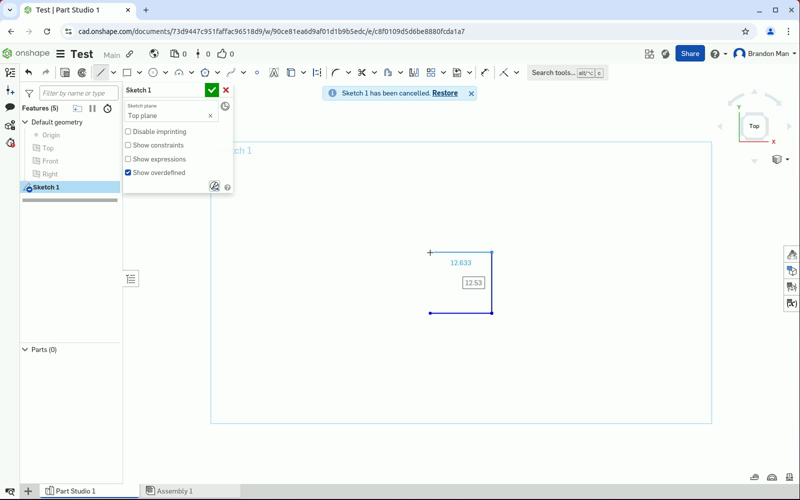
key_down(shift)
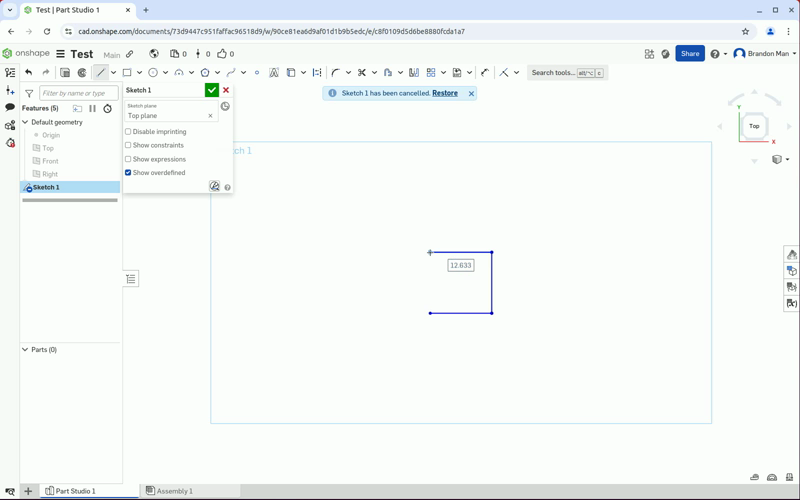
mouse_move(430, 313)
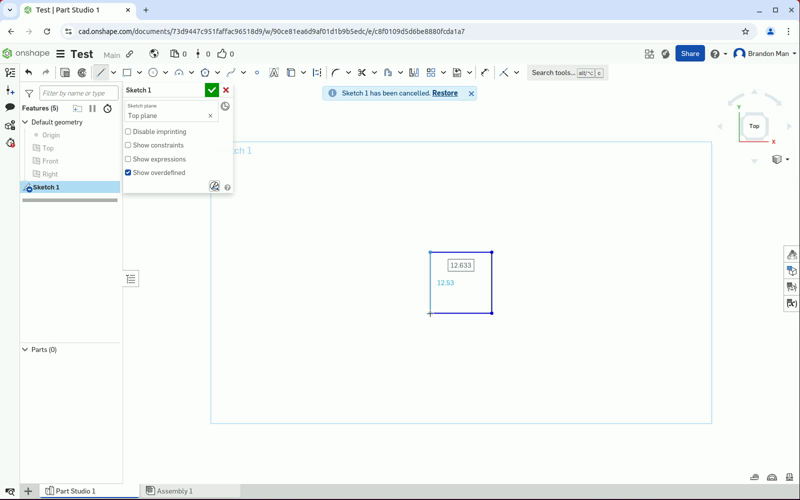
key_up(shift)
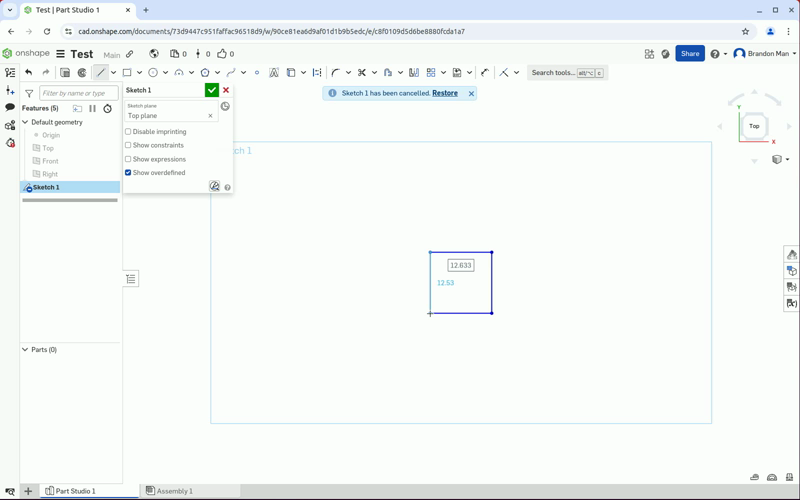
click(430, 313)
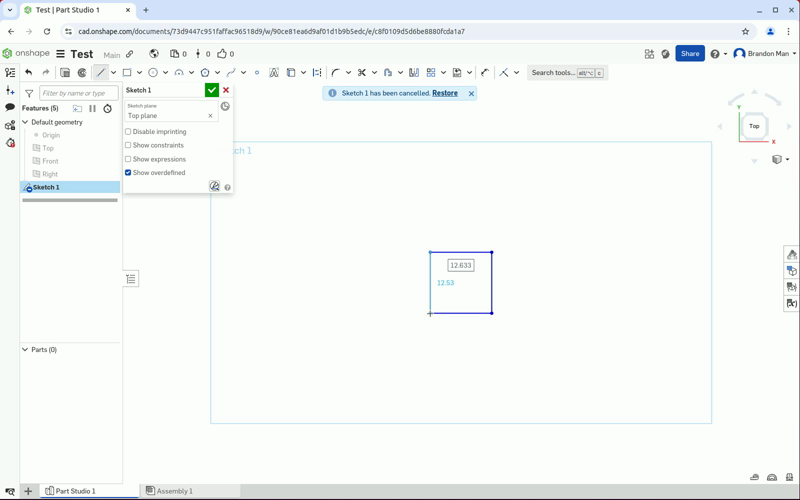
key(esc)
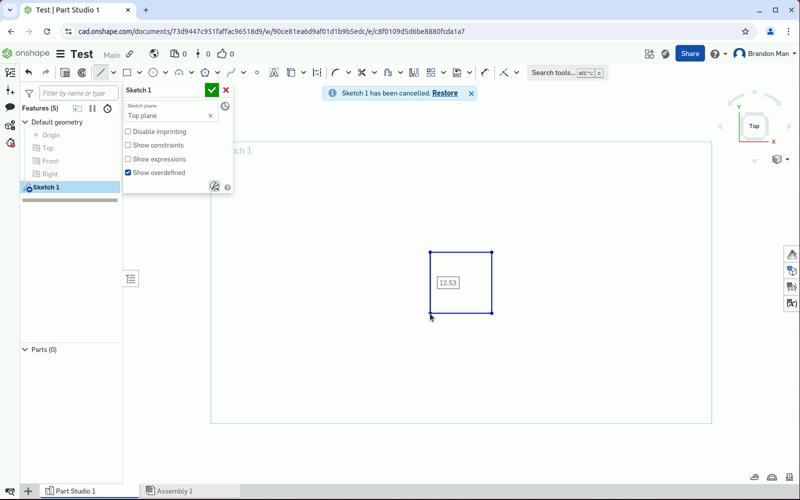
key(c)
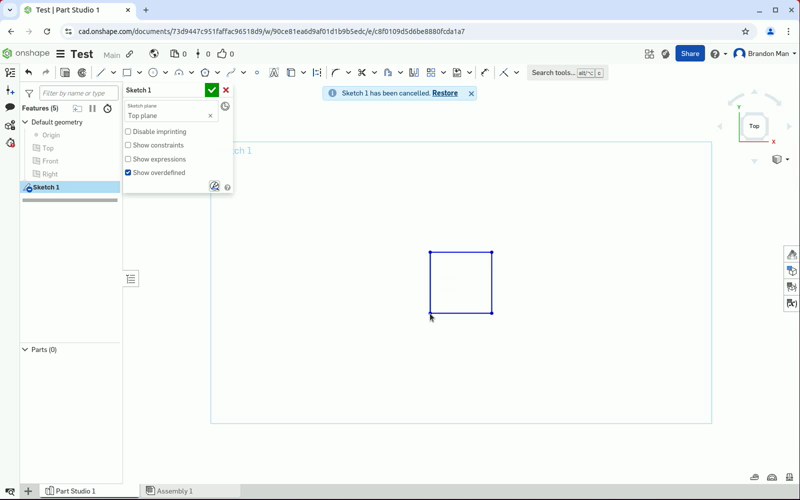
key_down(shift)
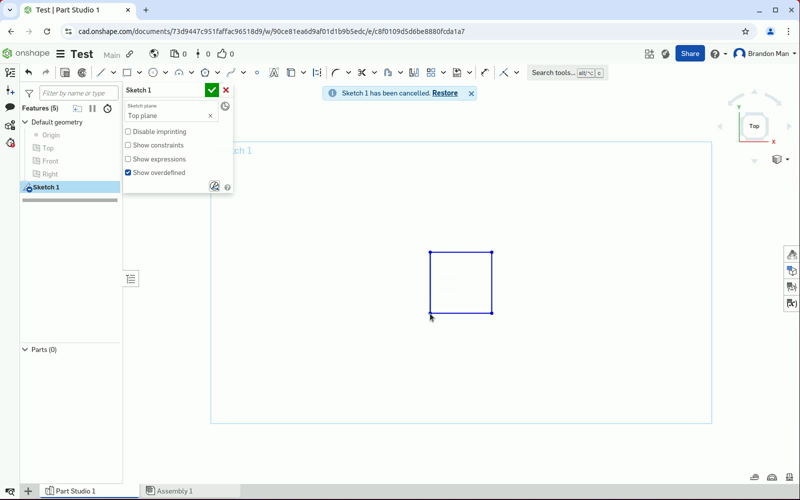
mouse_move(461, 282)
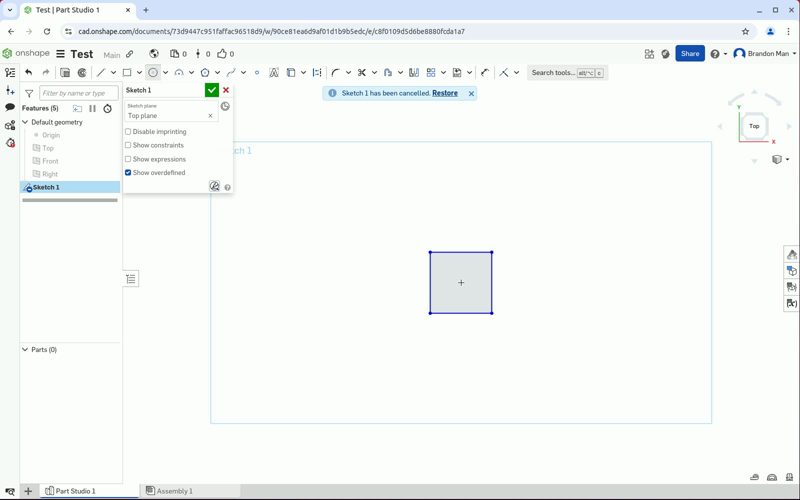
click(461, 282)
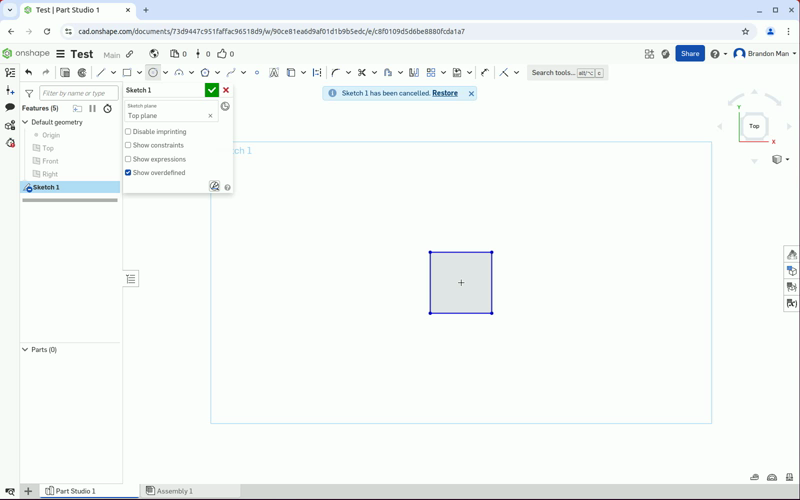
key_up(shift)
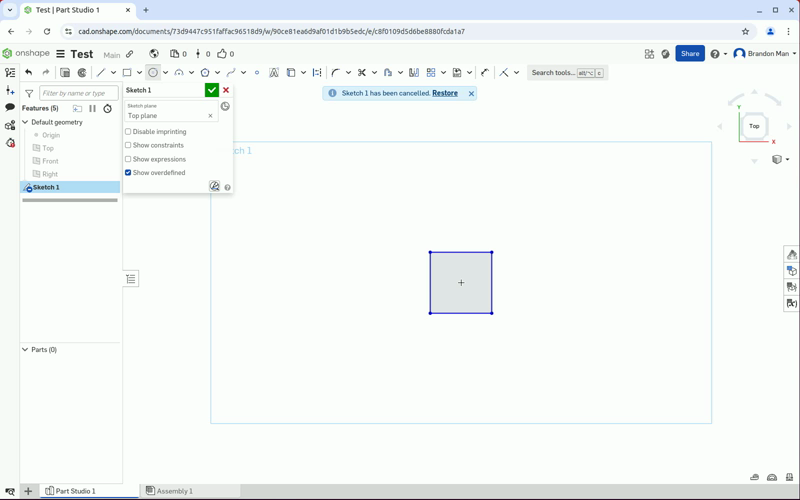
mouse_move(471, 282)
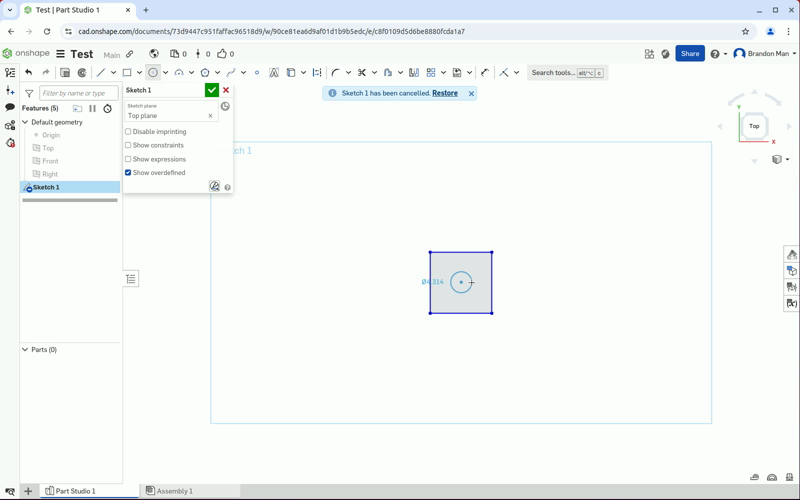
click(471, 282)
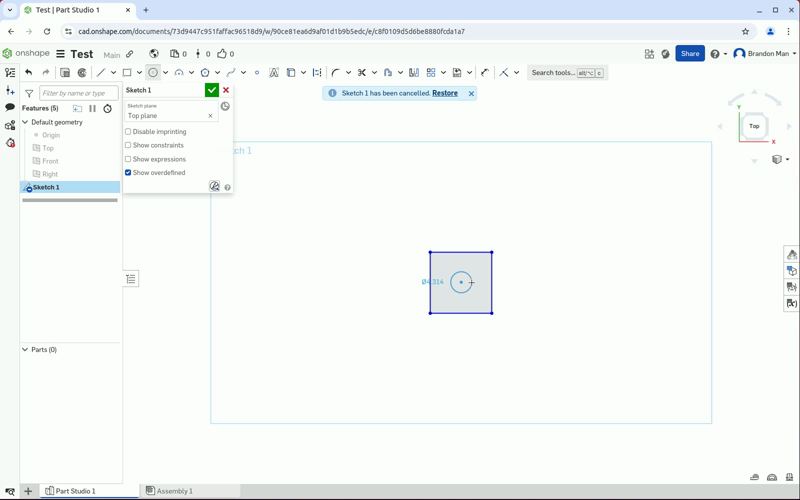
key(esc)
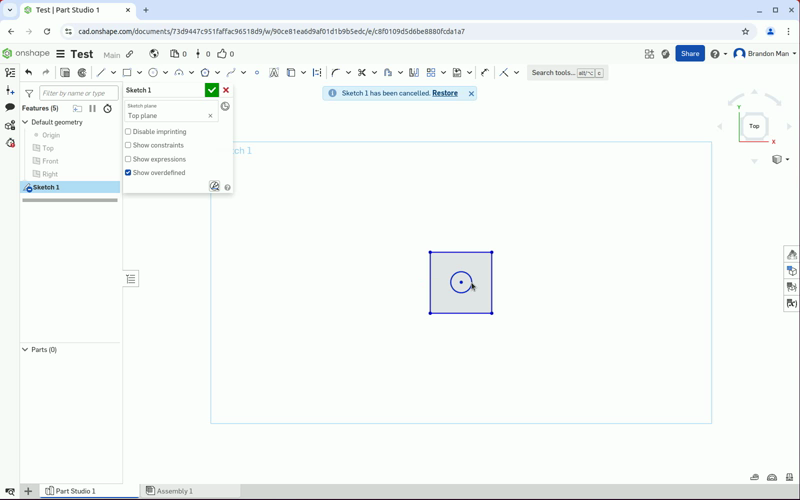
mouse_move(477, 256)
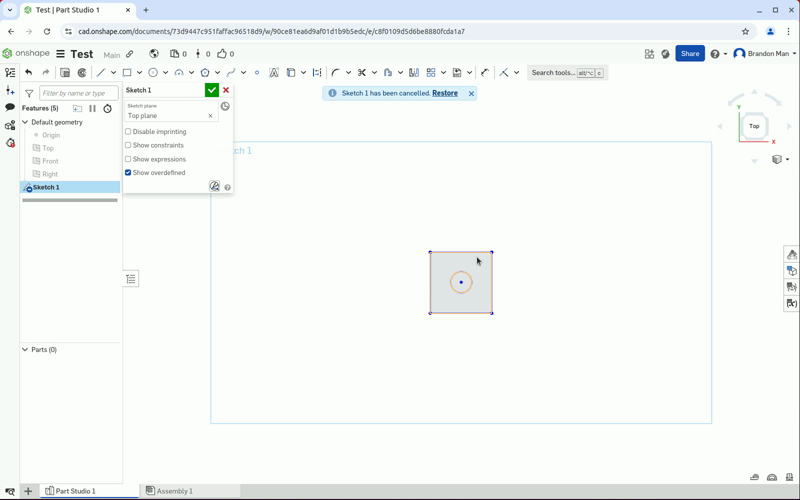
click(477, 256)
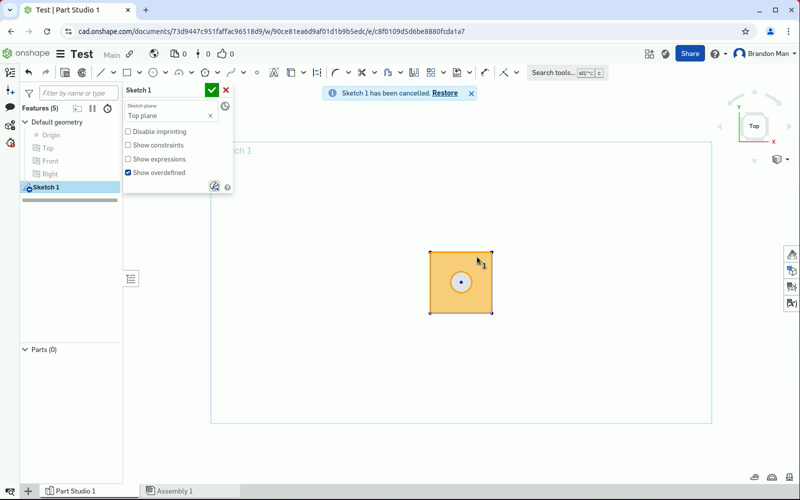
mouse_move(73, 352)
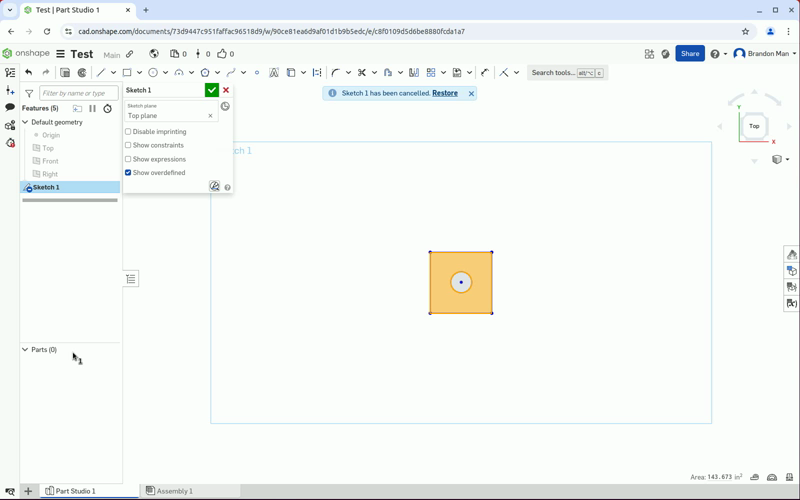
key(shift+y)
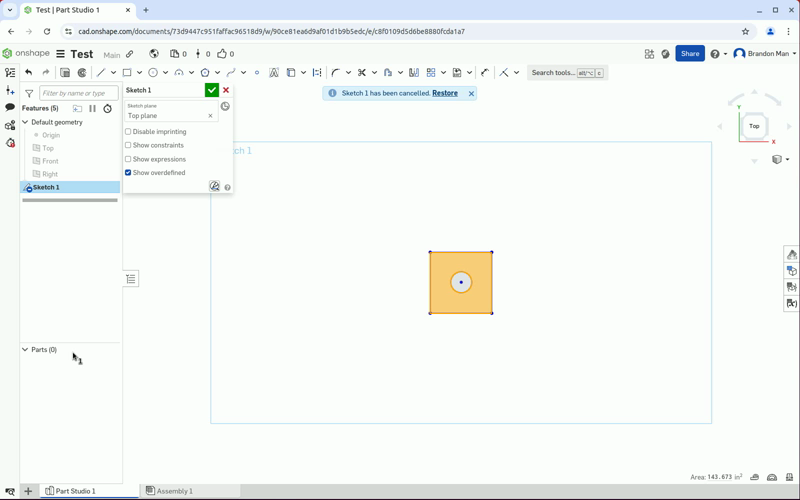
key(shift+e)
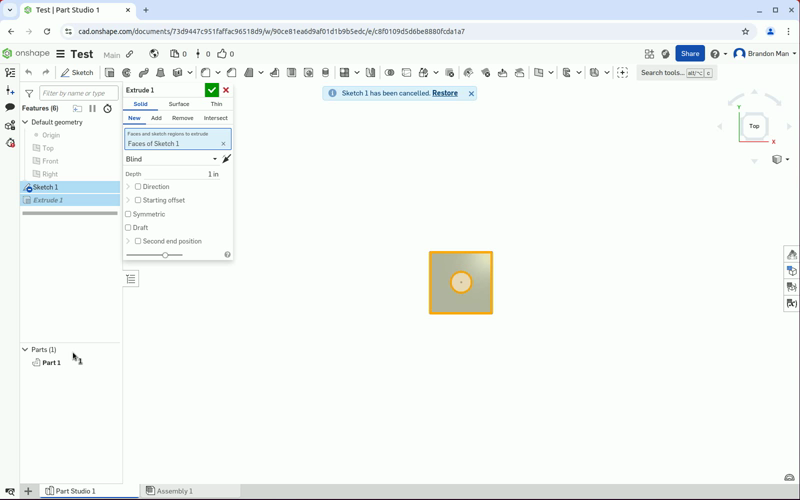
mouse_move(143, 106)
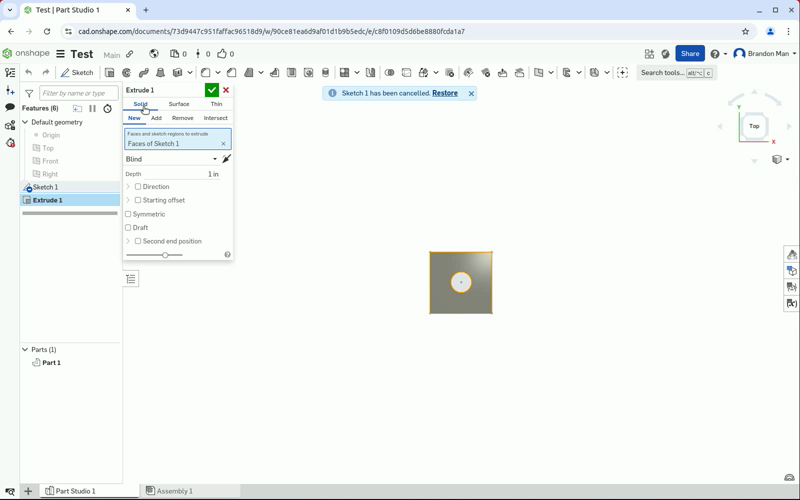
click(143, 106)
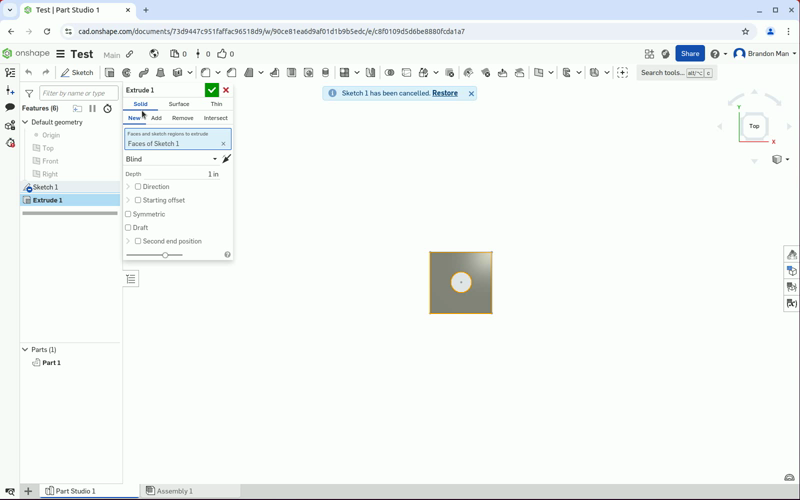
mouse_move(137, 120)
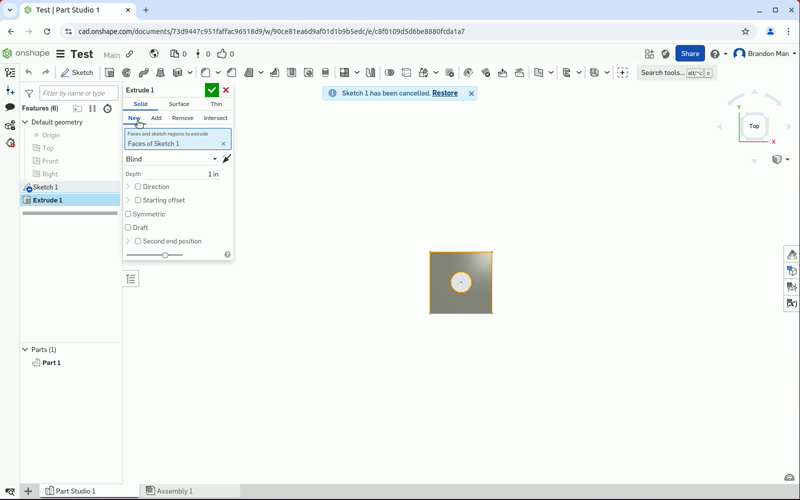
click(137, 120)
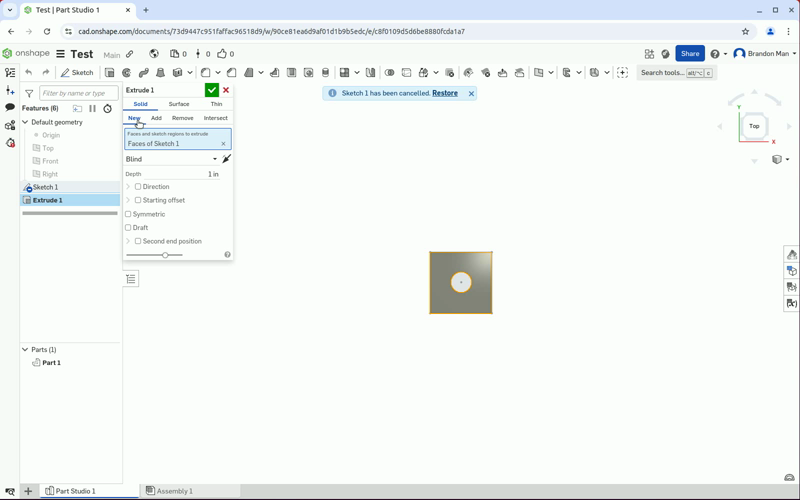
key(tab, 4)
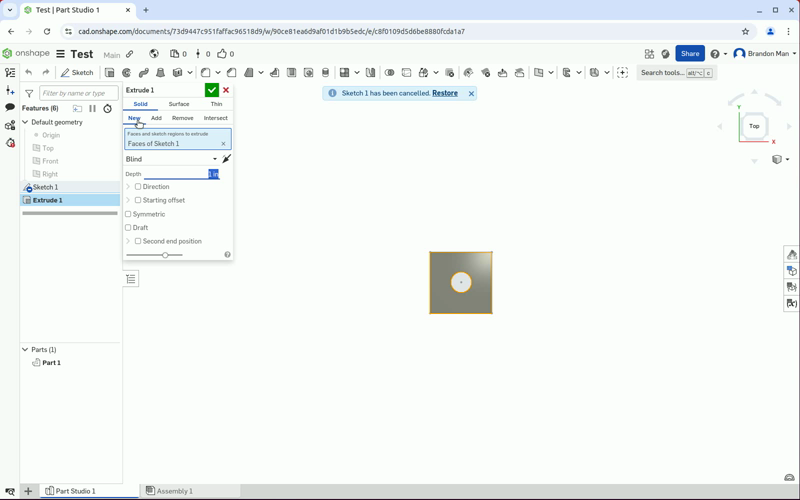
text(12.516)
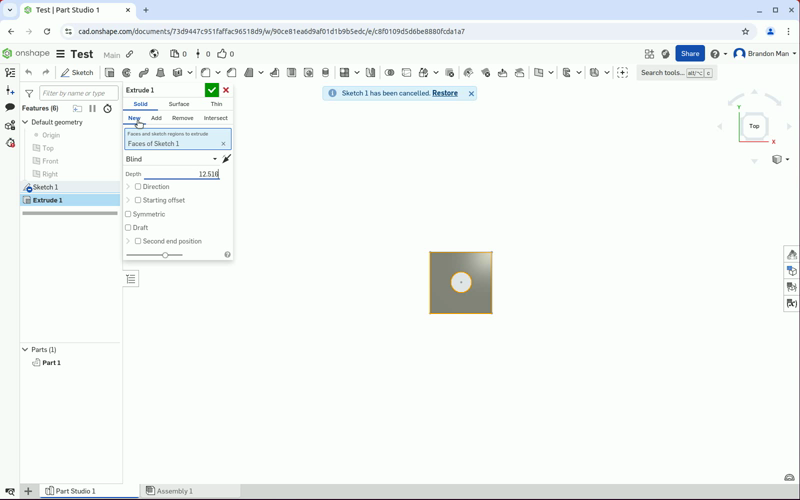
key(tab, 3)
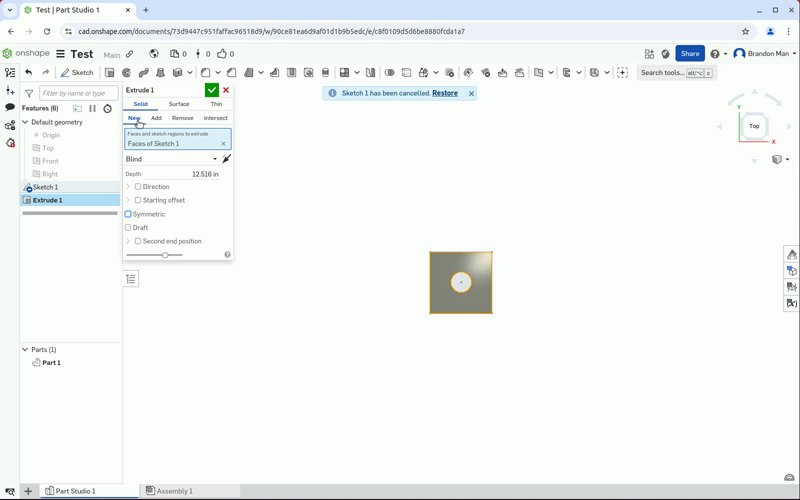
key(space)
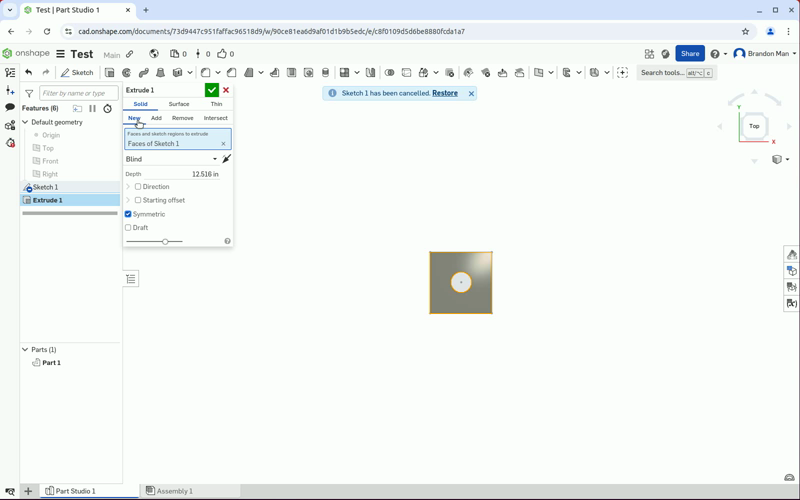
key(enter)
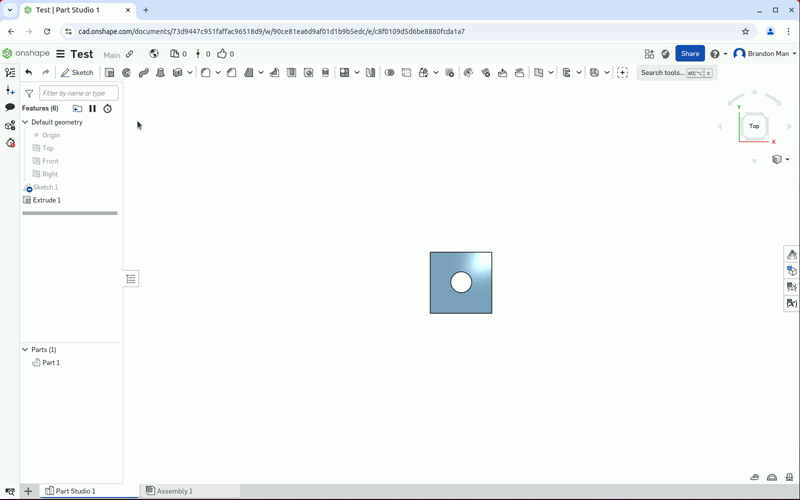
key(shift+h)
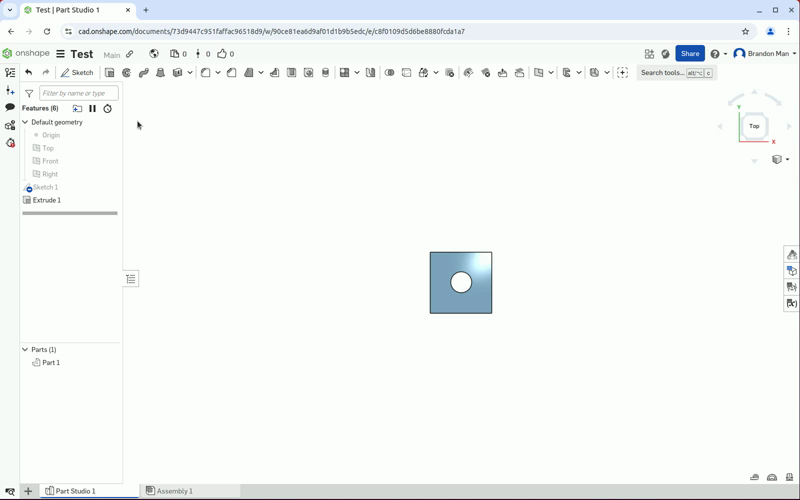
key(shift+h)
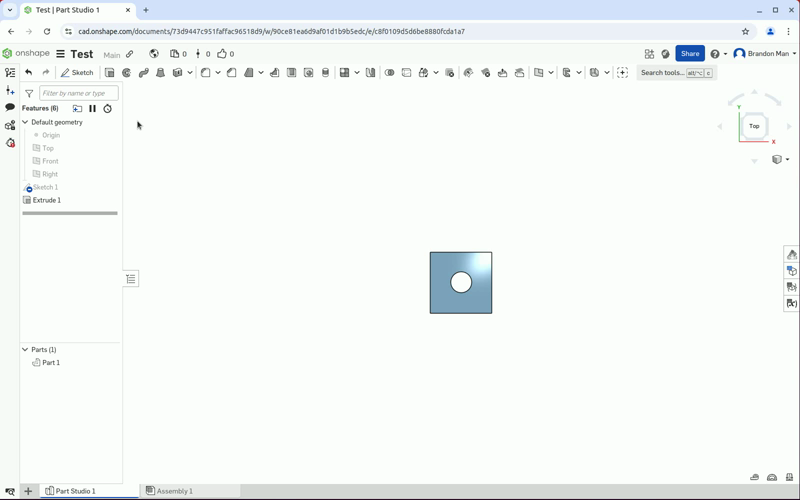
mouse_move(73, 189)
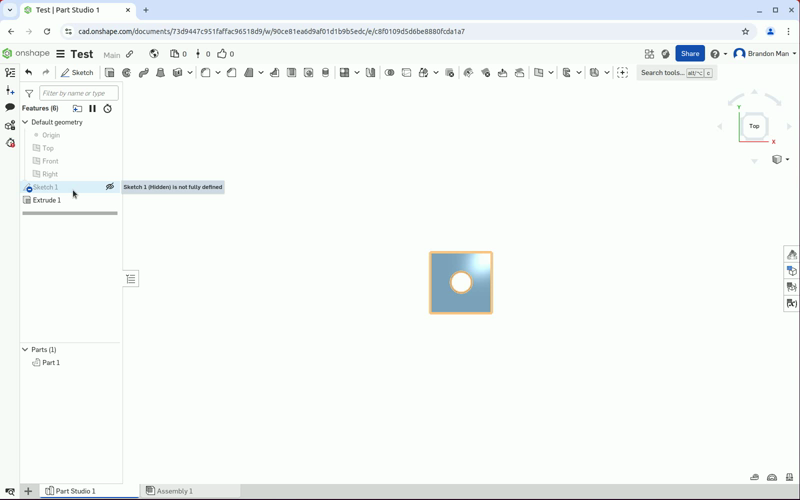
click(73, 189)
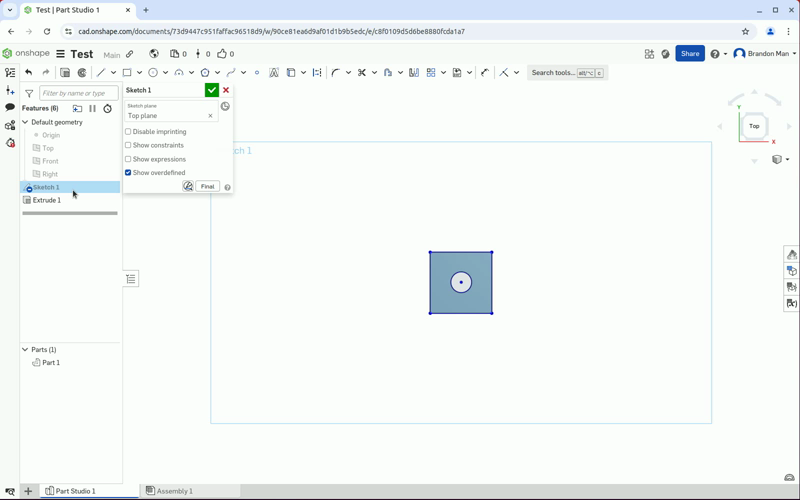
mouse_move(229, 92)
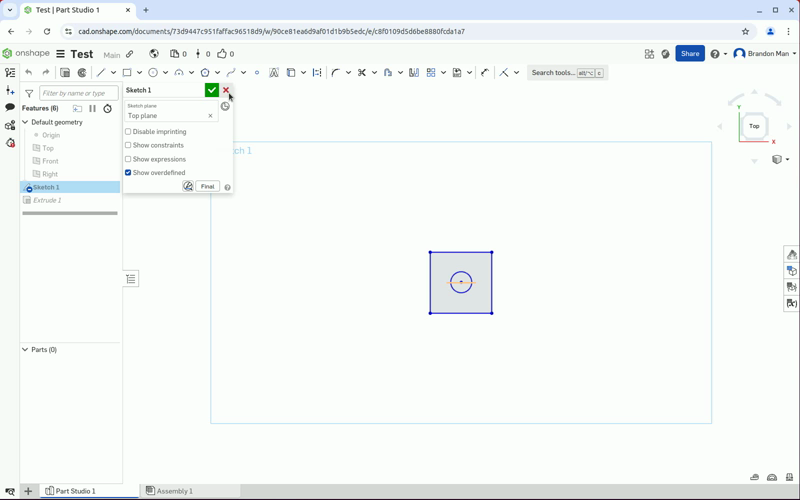
click(229, 92)
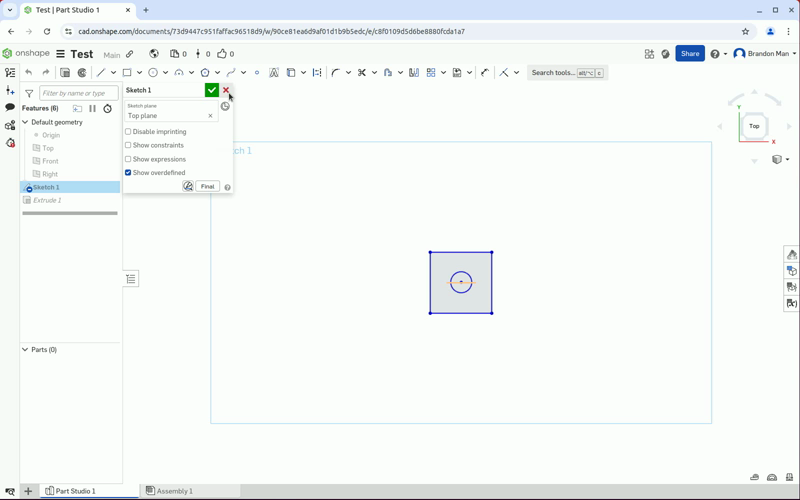
key(shift+s)
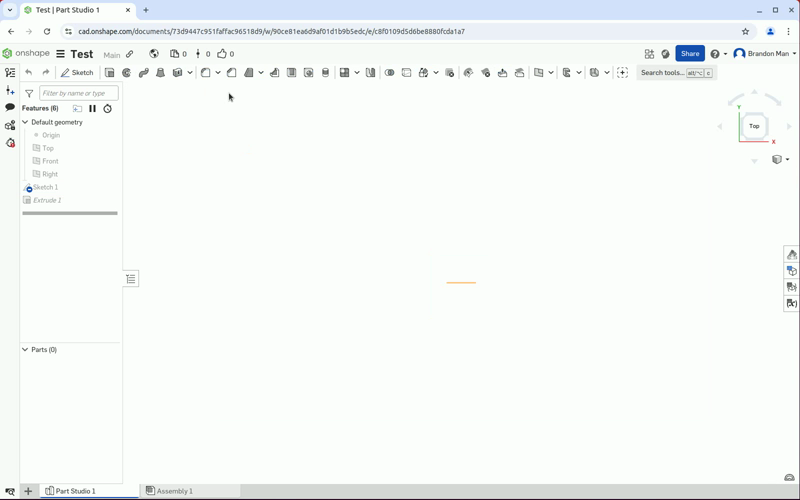
mouse_move(73, 150)
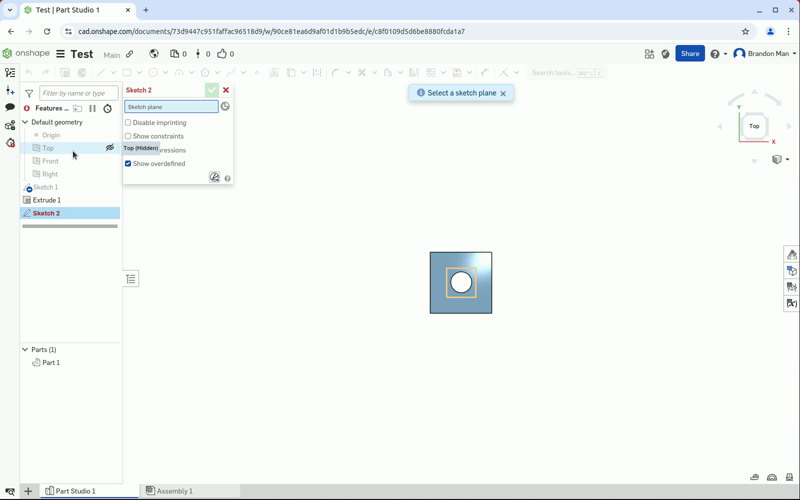
click(73, 150)
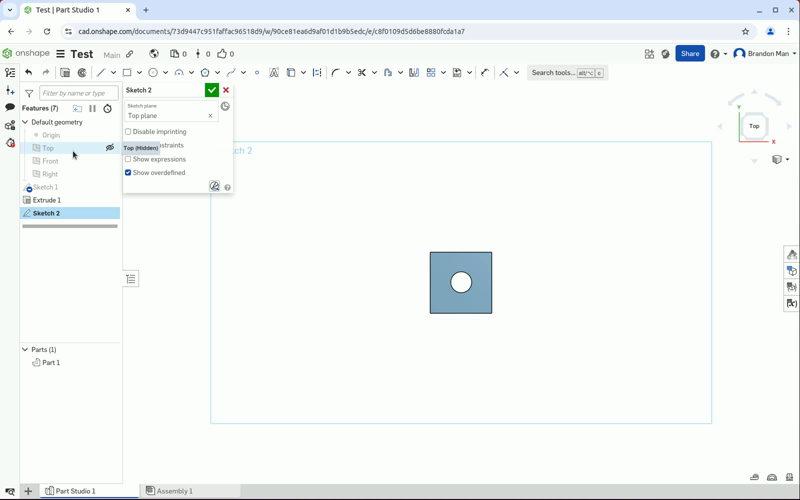
mouse_move(73, 352)
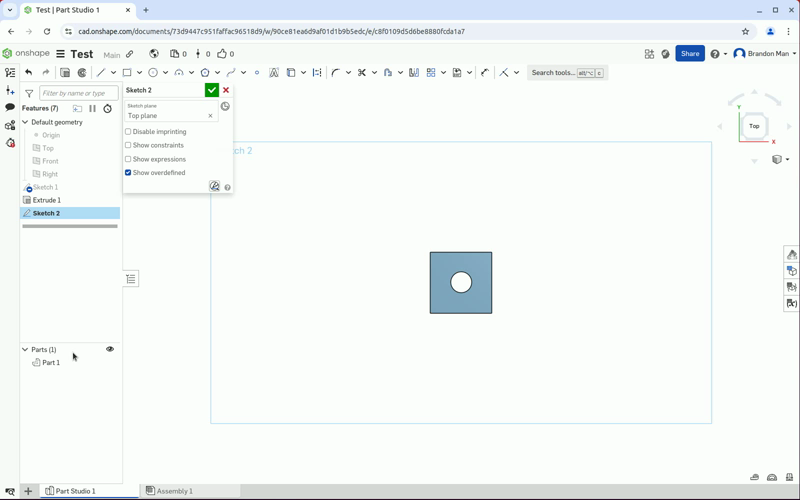
key(y)
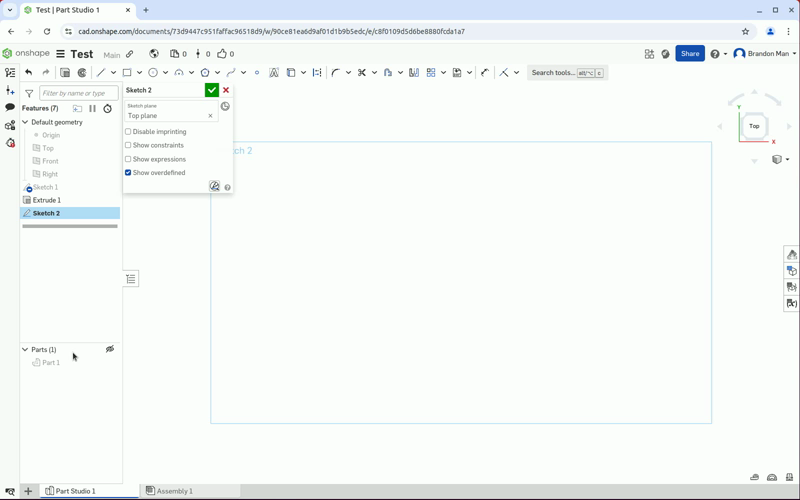
key(l)
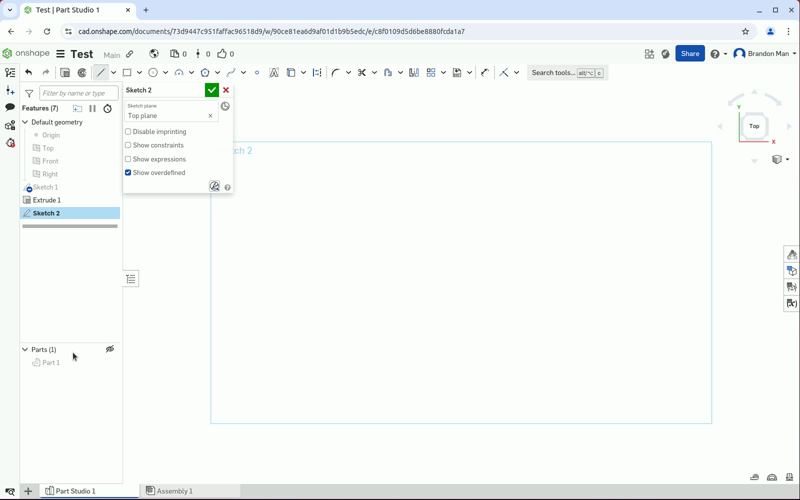
key_down(shift)
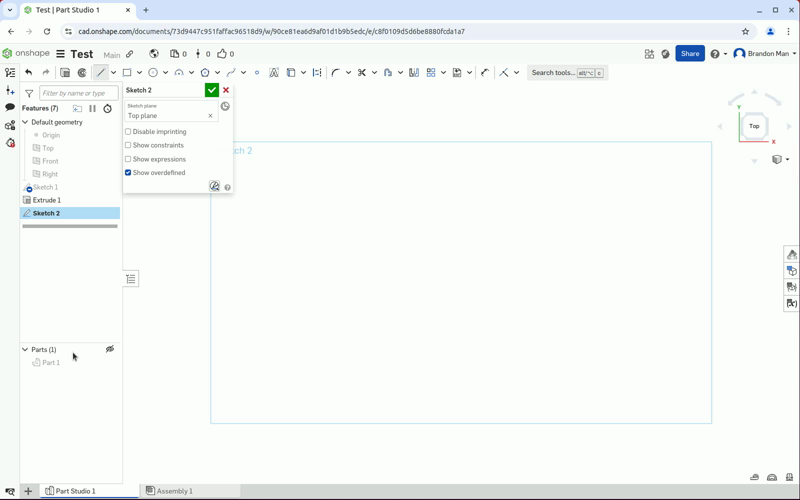
mouse_move(491, 313)
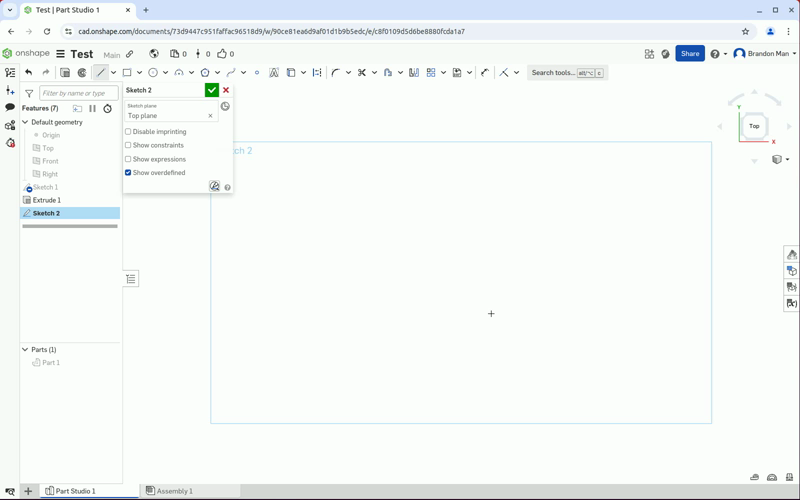
click(491, 313)
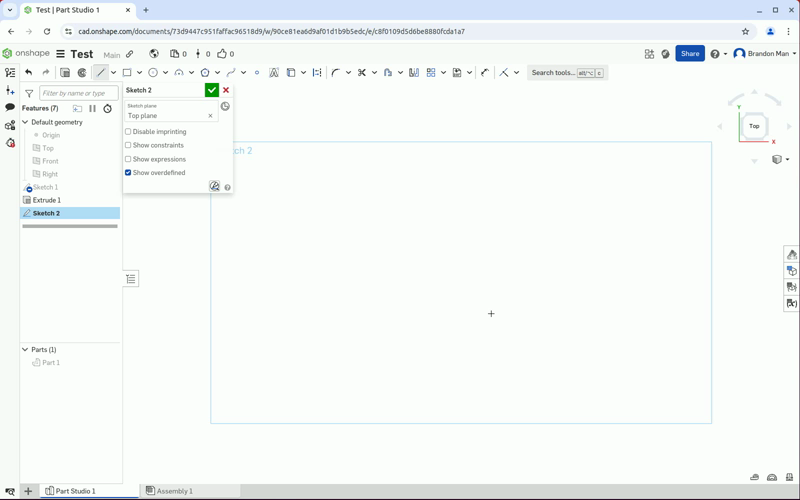
key_up(shift)
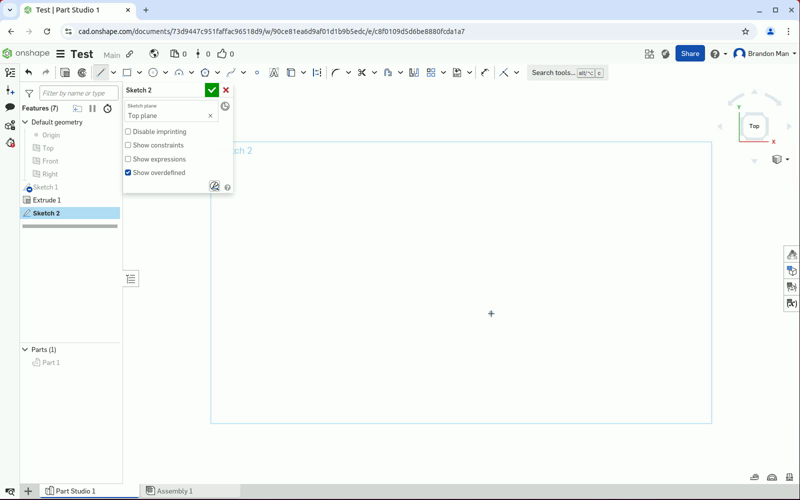
key_down(shift)
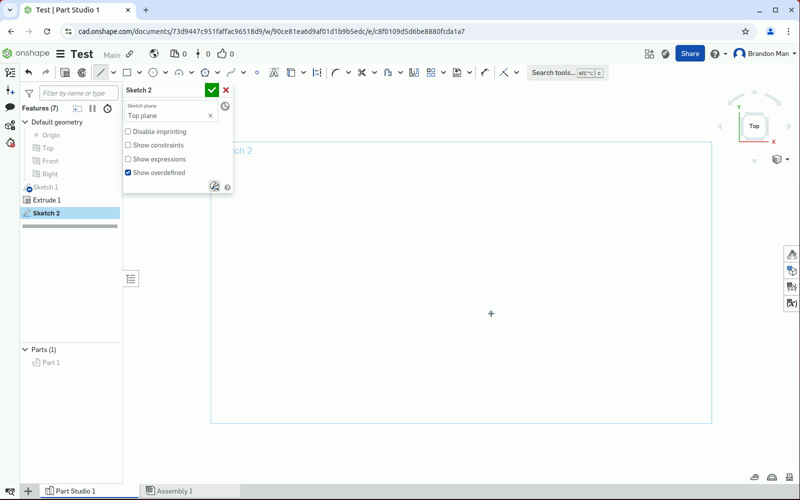
mouse_move(521, 313)
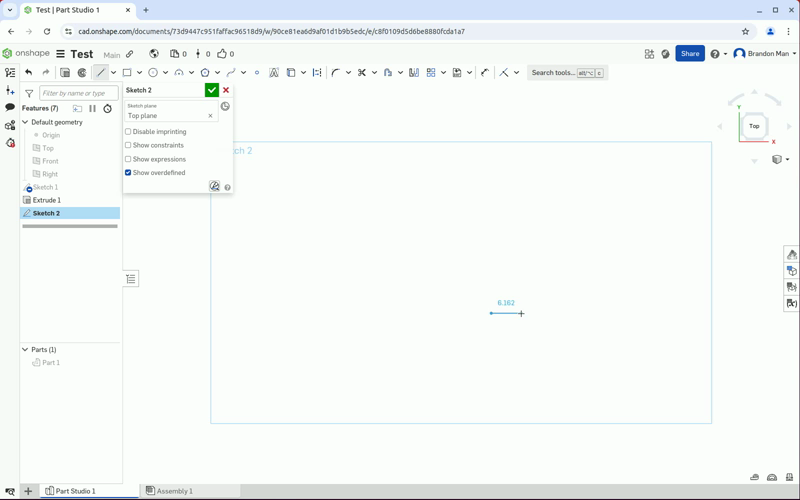
mouse_move(542, 313)
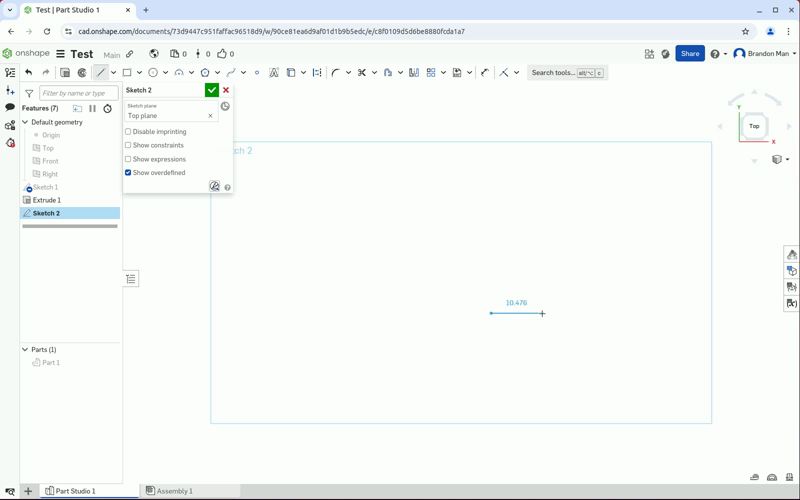
click(542, 313)
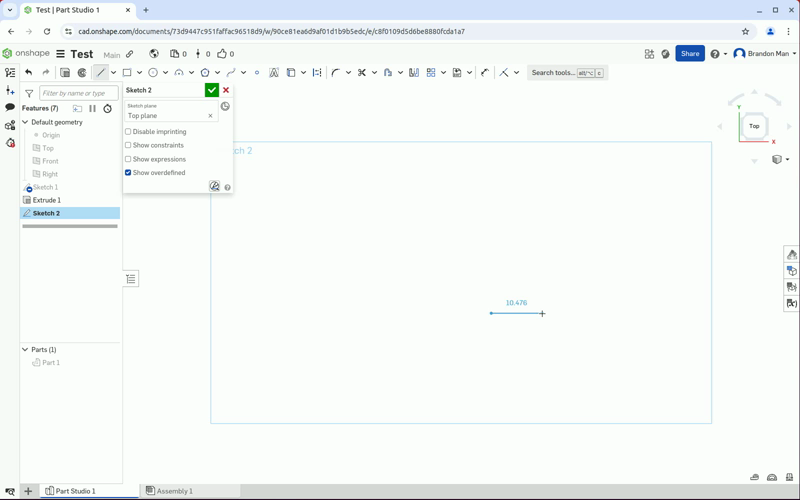
key_up(shift)
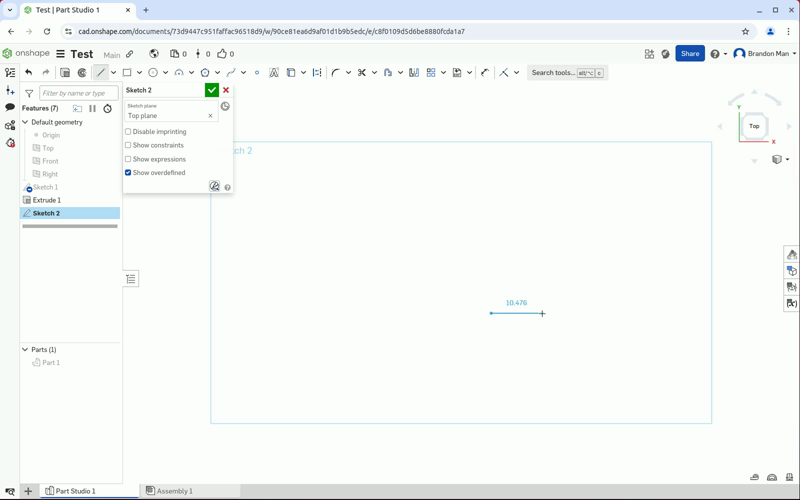
key(esc)
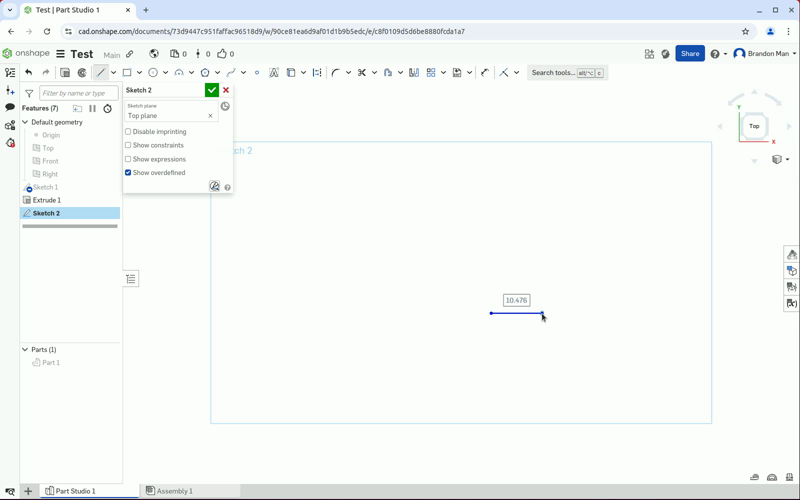
key(a)
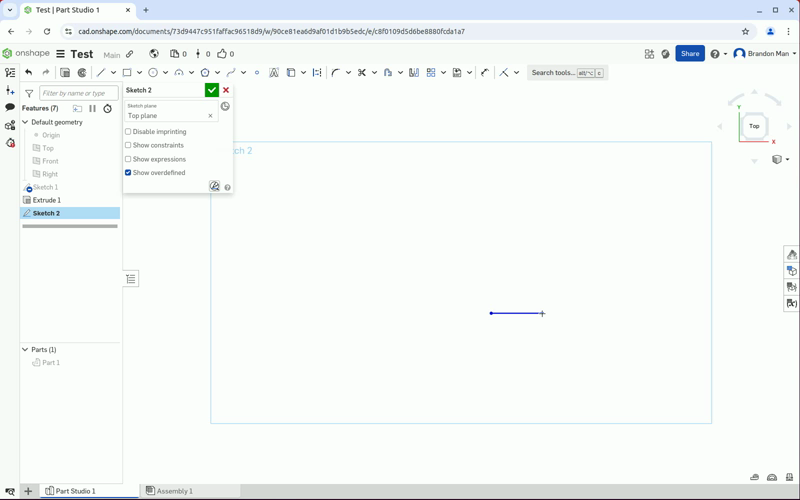
mouse_move(542, 313)
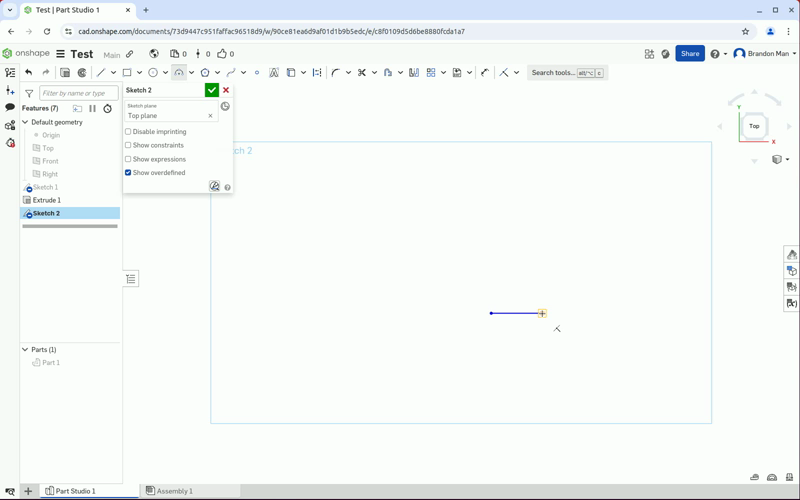
click(542, 313)
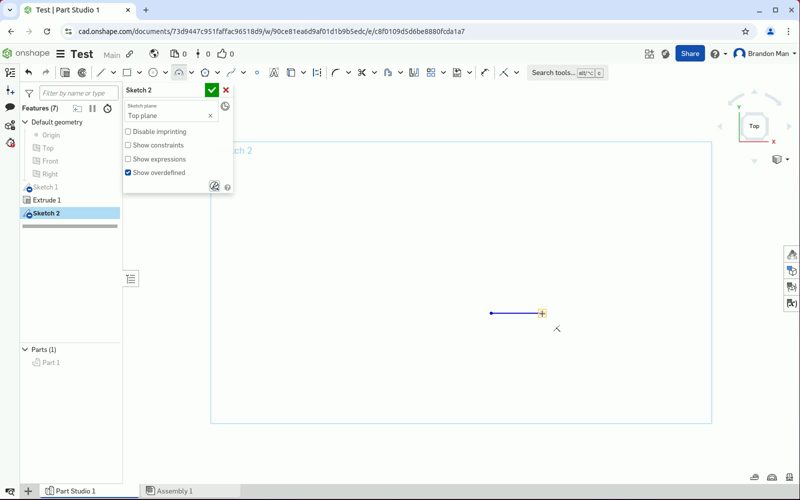
key_down(shift)
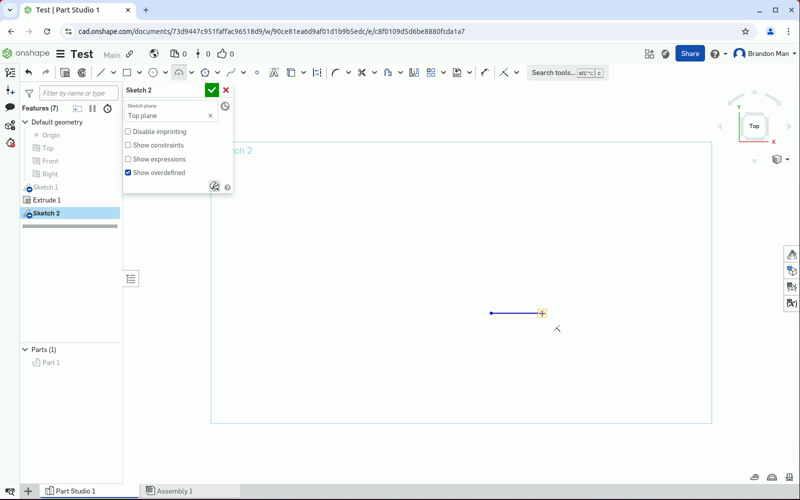
mouse_move(542, 251)
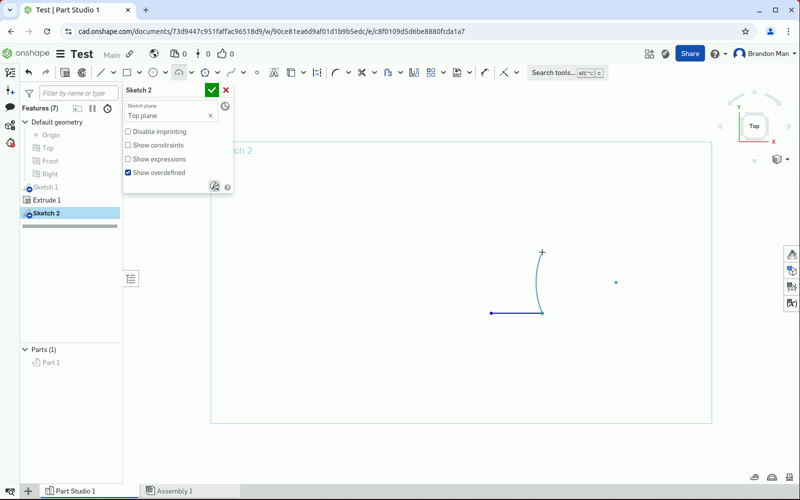
click(542, 251)
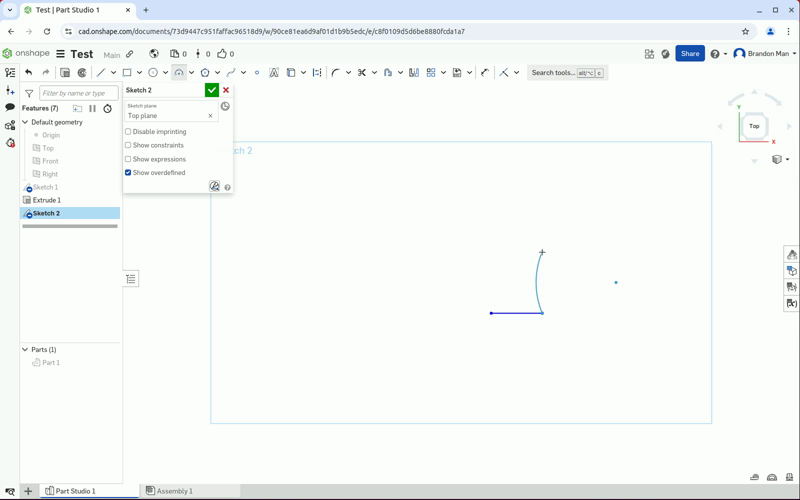
mouse_move(573, 282)
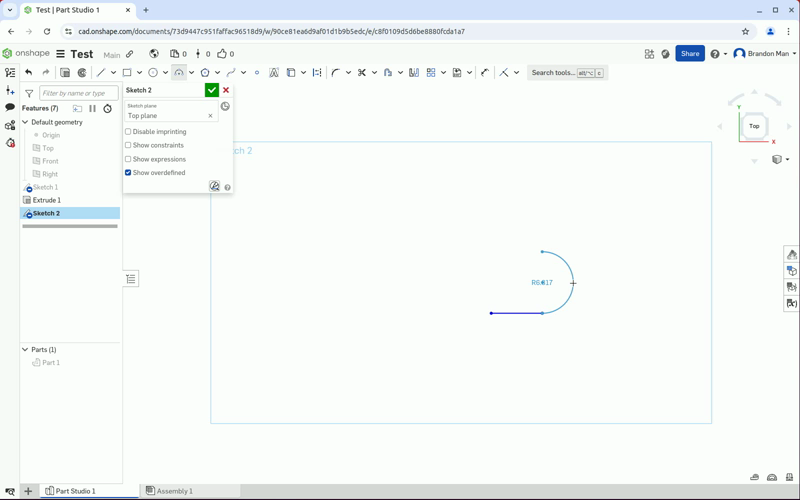
click(573, 282)
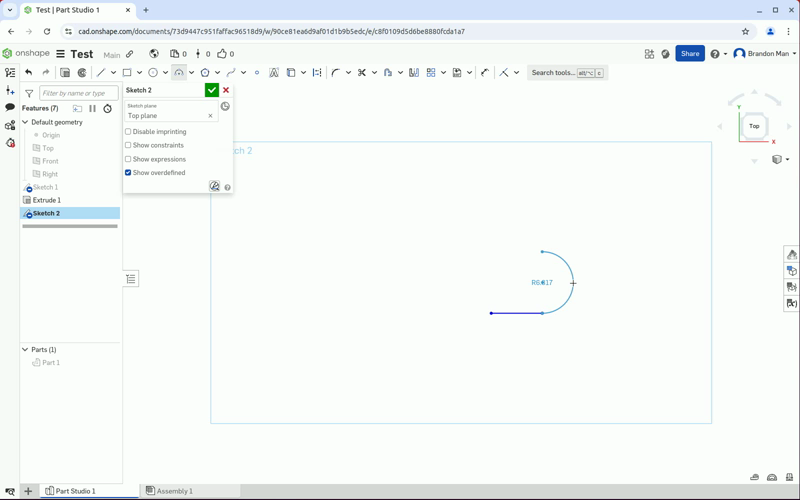
key_up(shift)
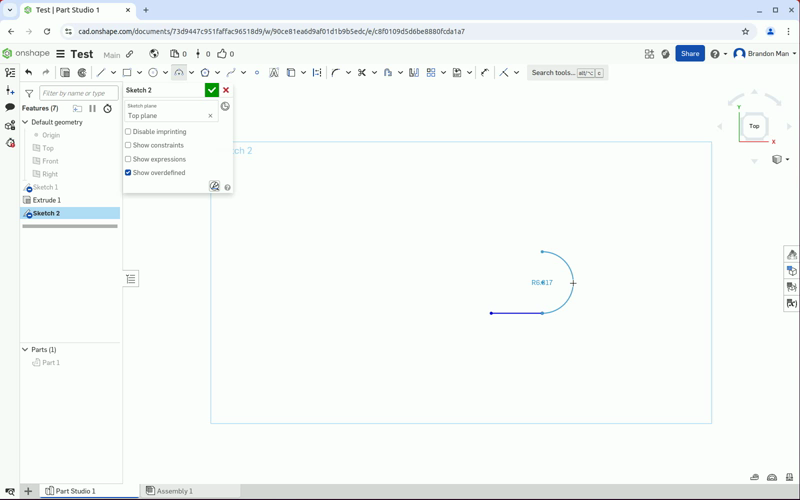
key(esc)
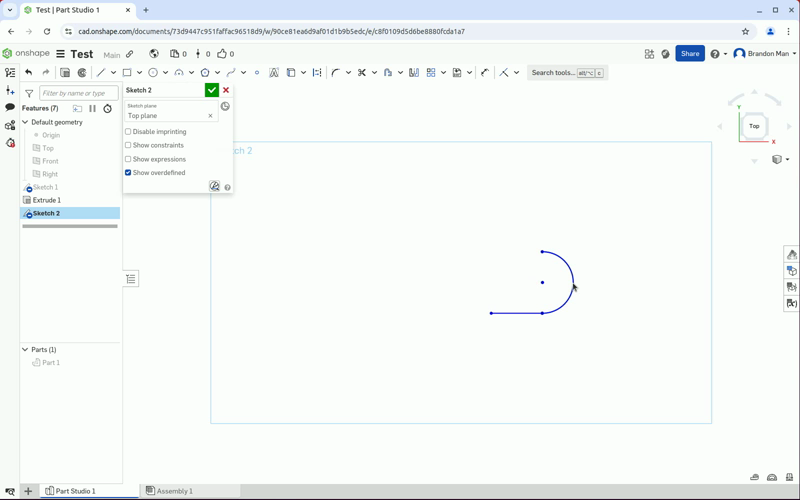
key(l)
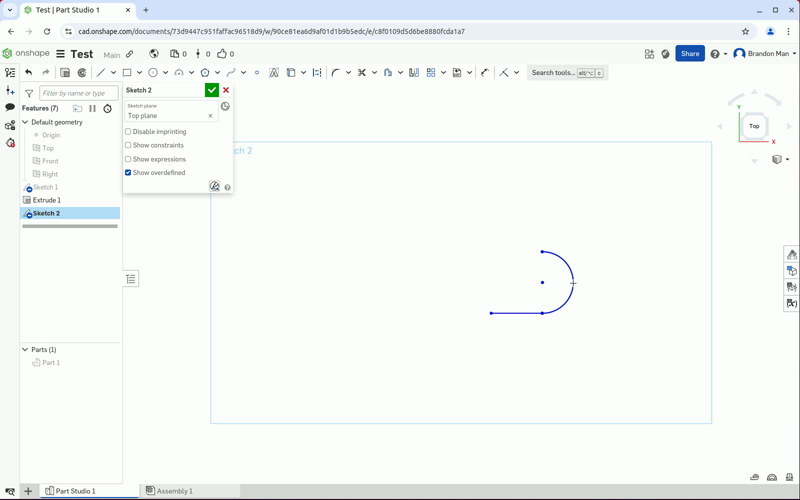
mouse_move(542, 251)
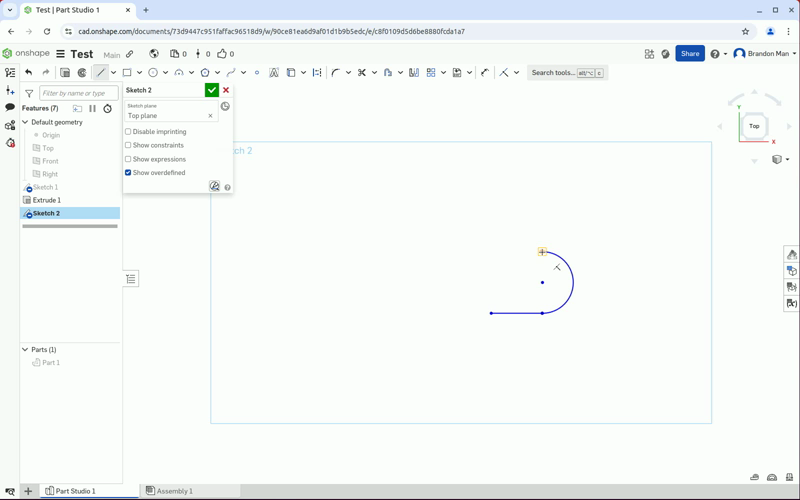
click(542, 251)
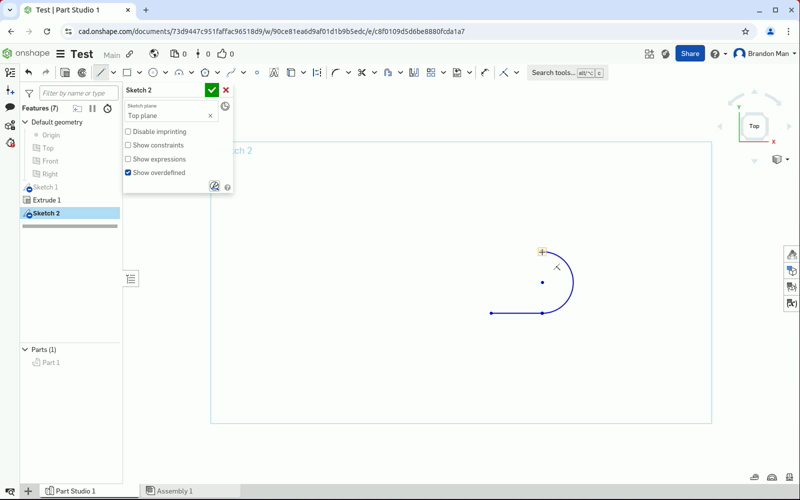
key_down(shift)
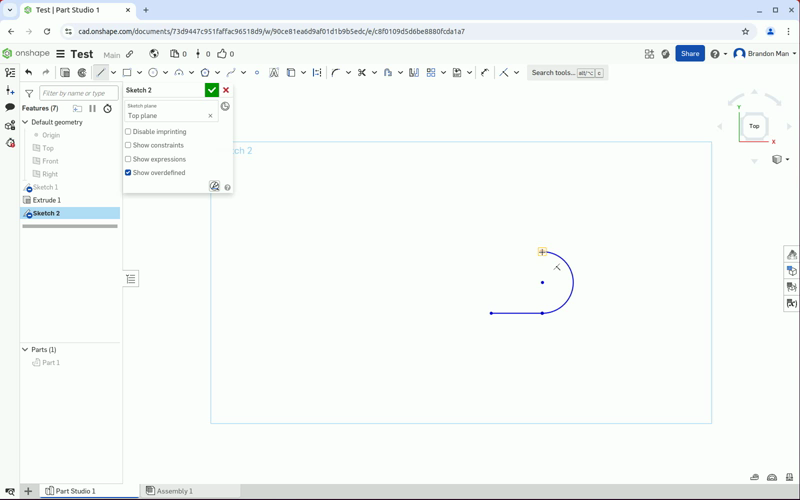
mouse_move(572, 251)
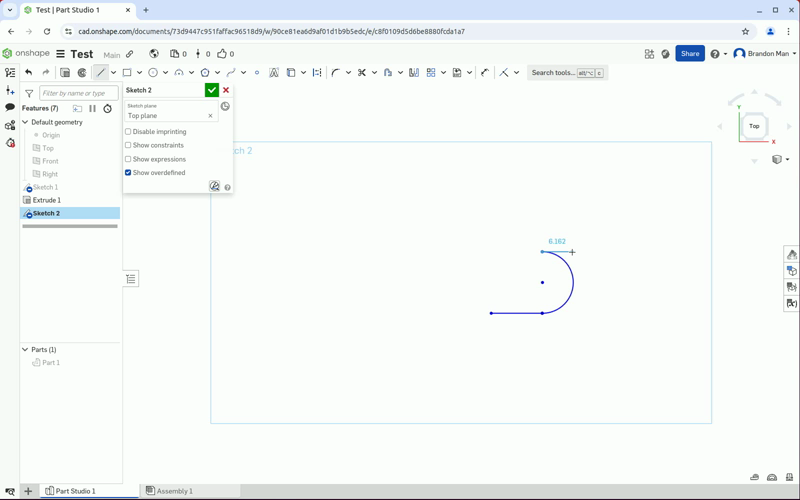
mouse_move(491, 251)
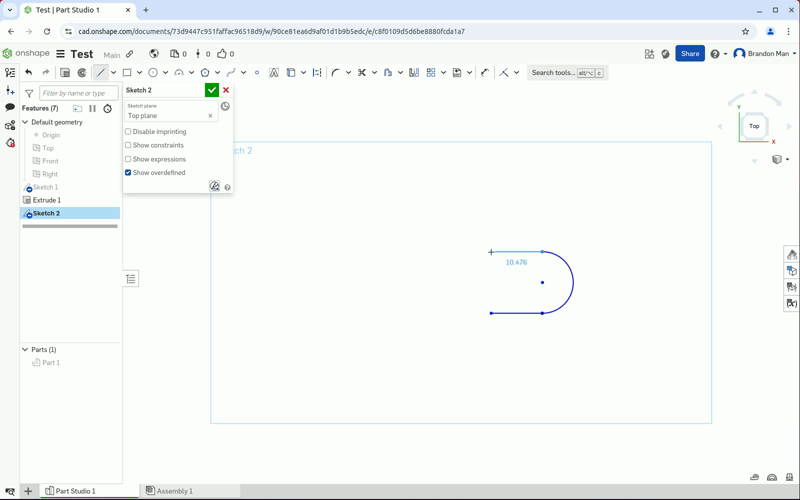
click(491, 251)
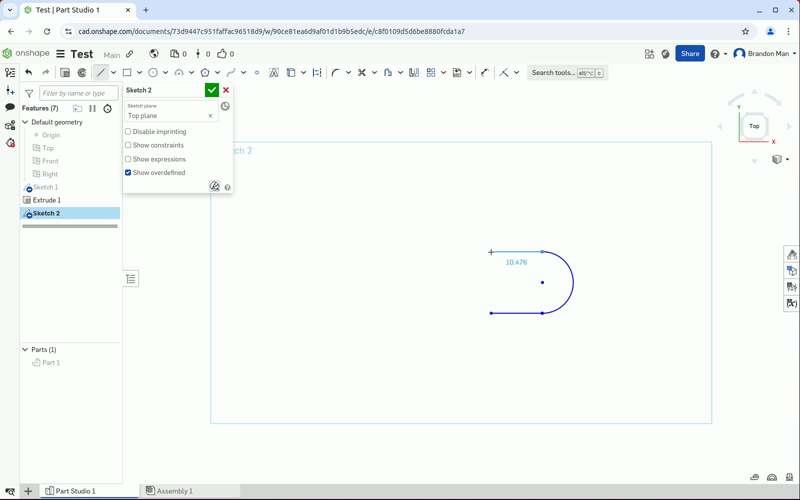
key_up(shift)
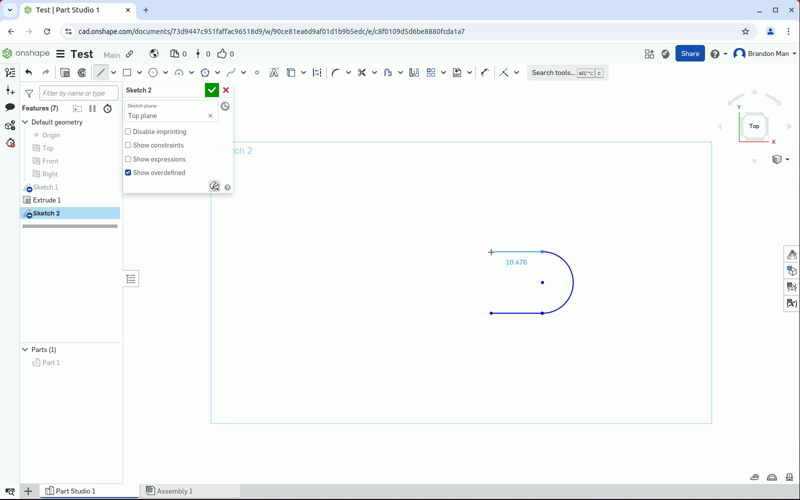
key_down(shift)
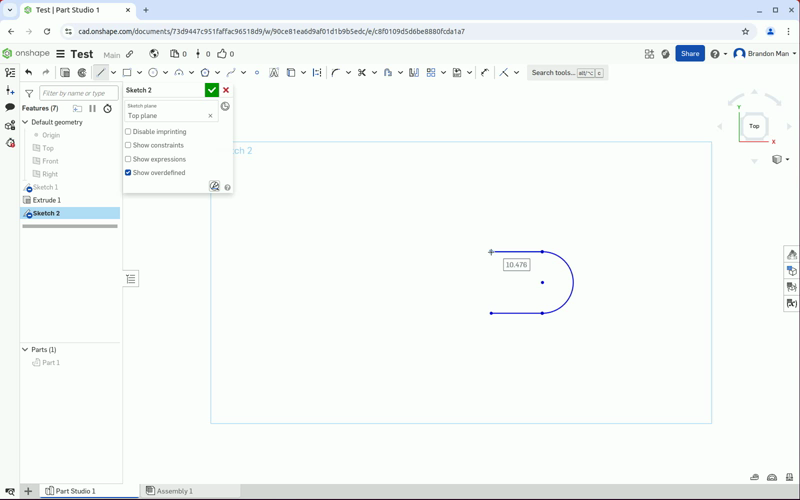
mouse_move(491, 313)
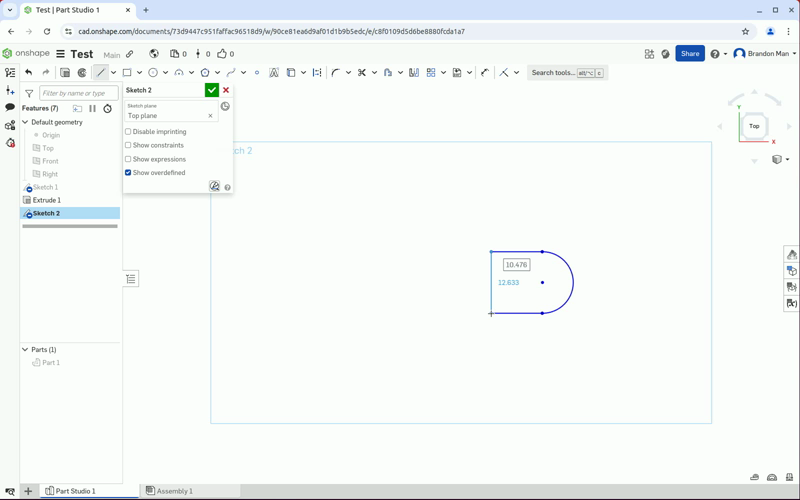
key_up(shift)
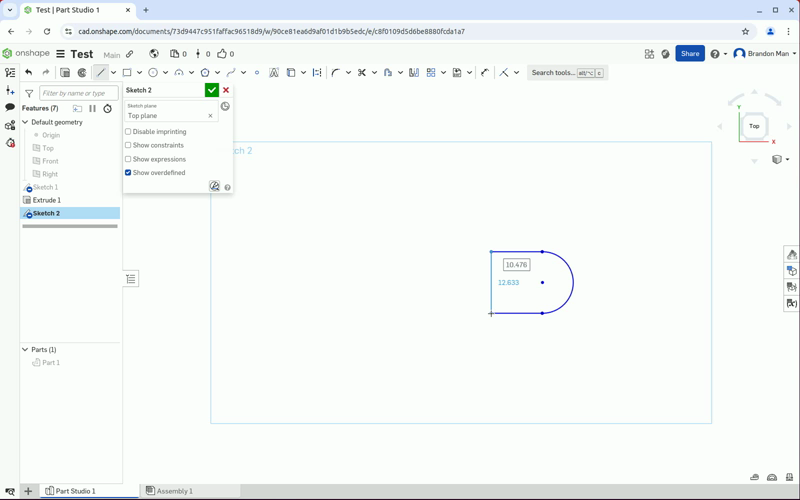
click(491, 313)
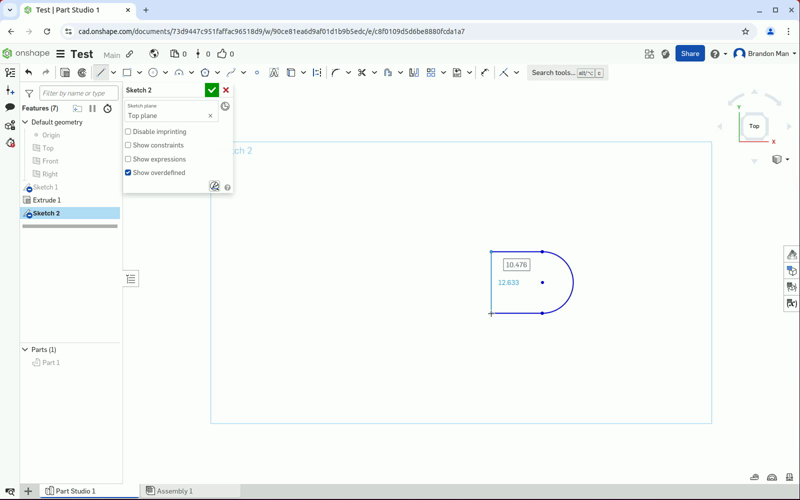
key(esc)
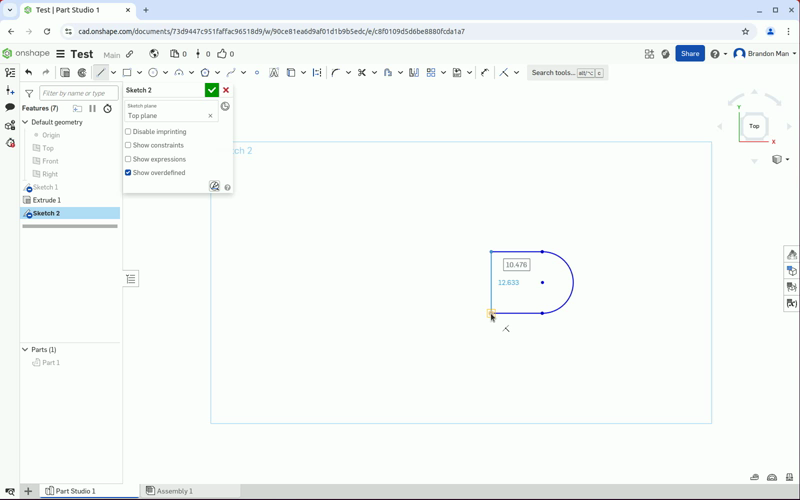
key(c)
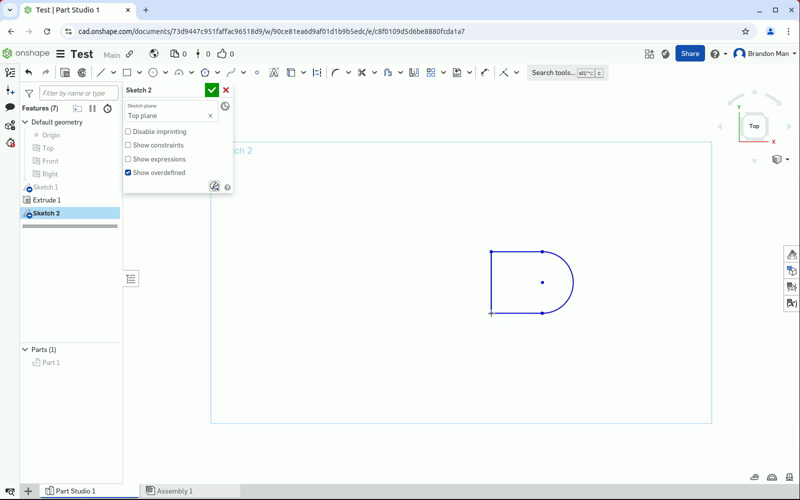
key_down(shift)
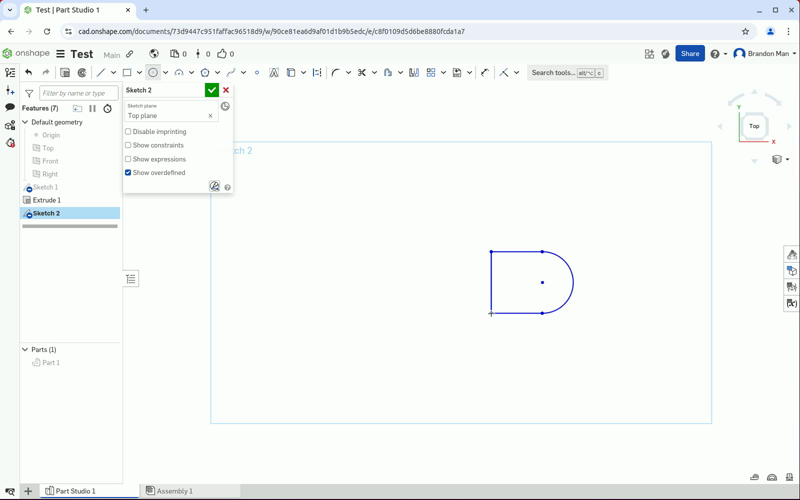
mouse_move(512, 292)
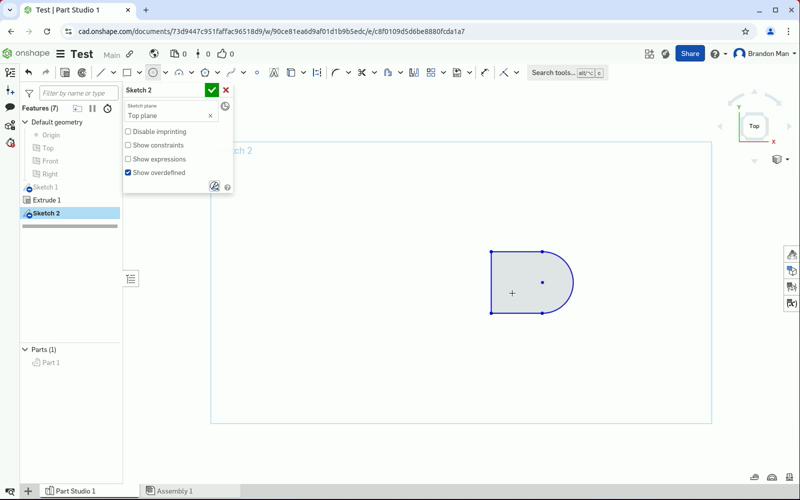
click(512, 292)
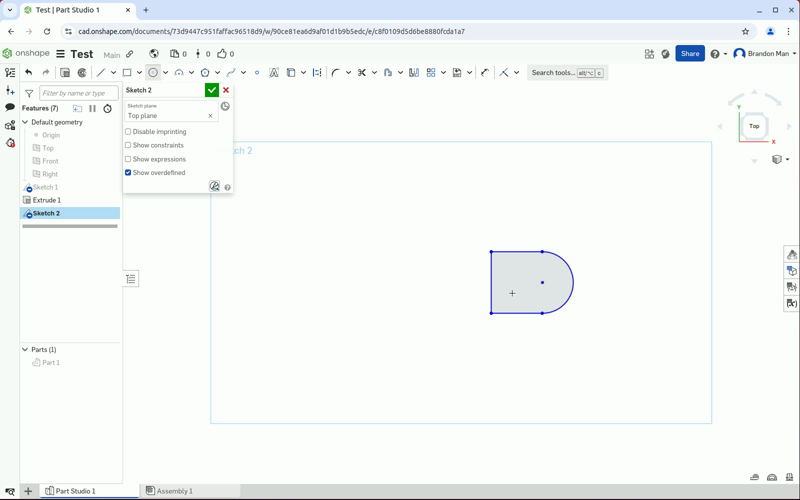
key_up(shift)
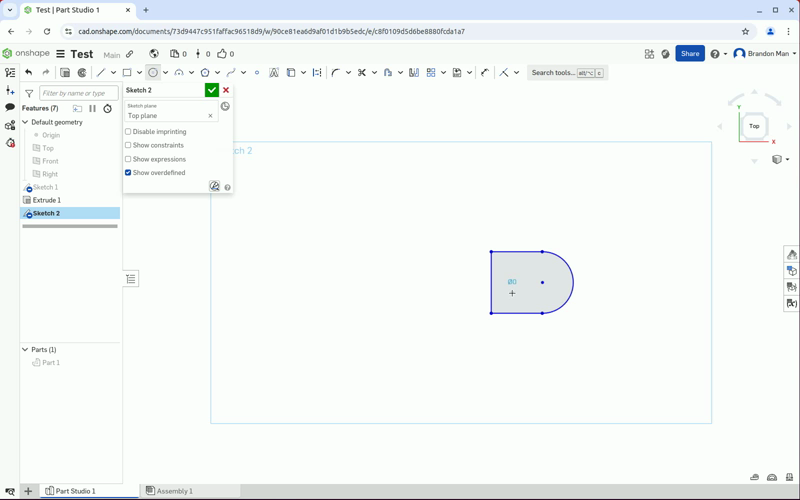
mouse_move(517, 292)
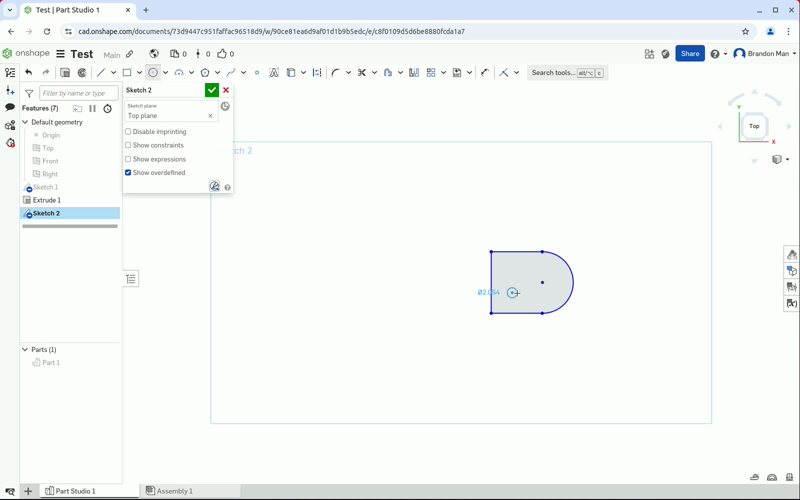
click(517, 292)
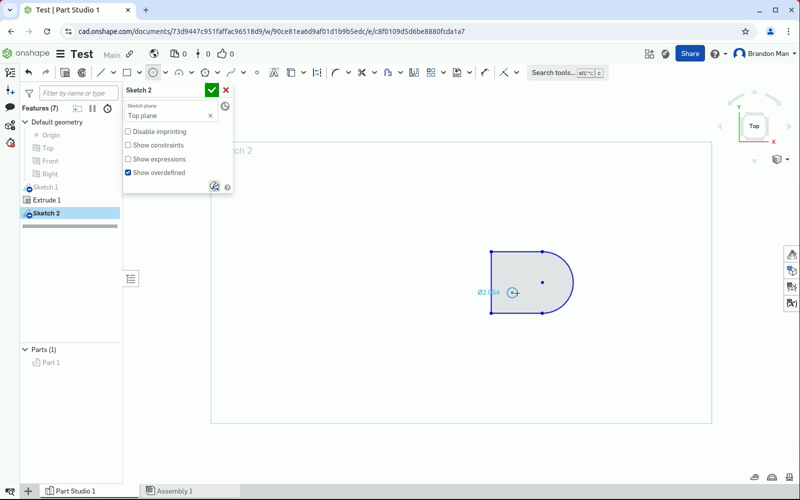
key(esc)
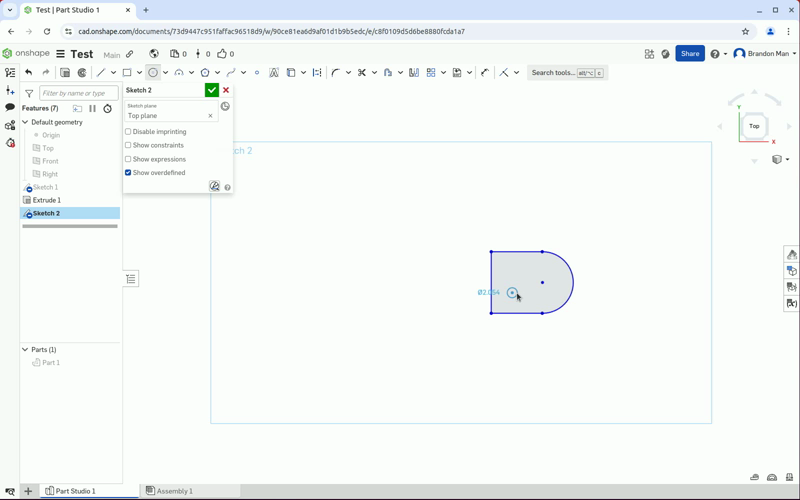
key(c)
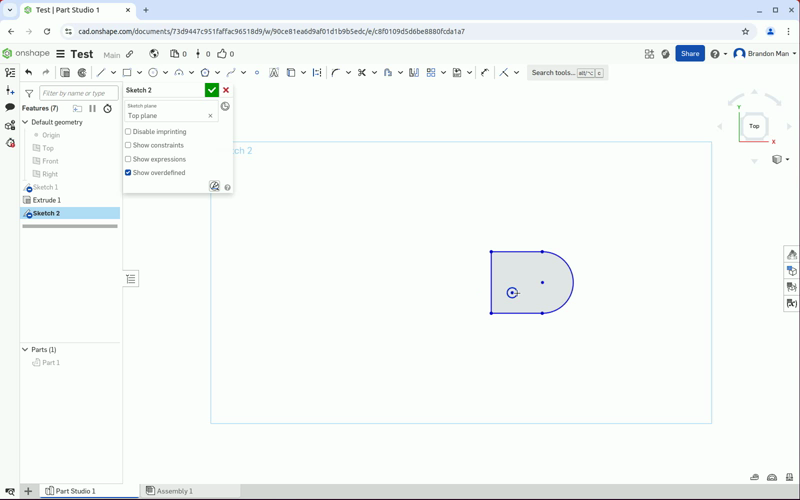
key_down(shift)
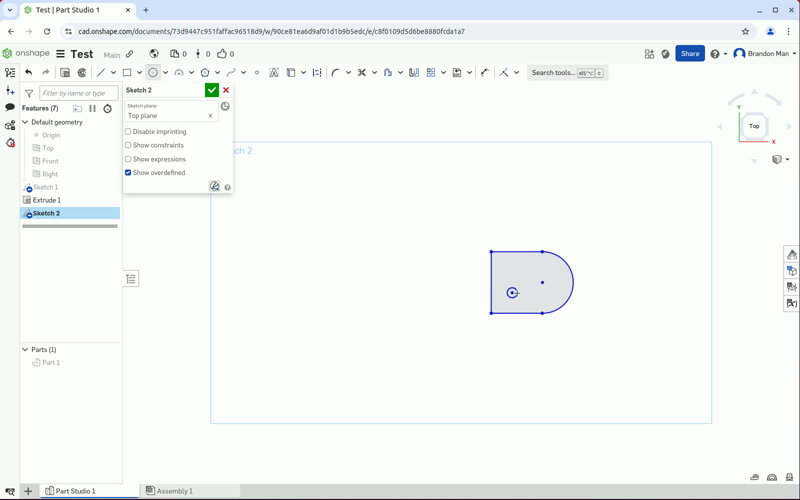
mouse_move(512, 271)
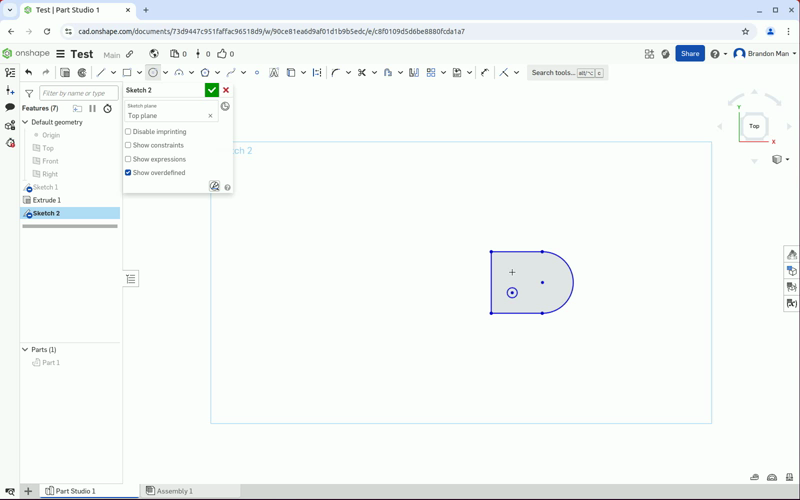
click(512, 271)
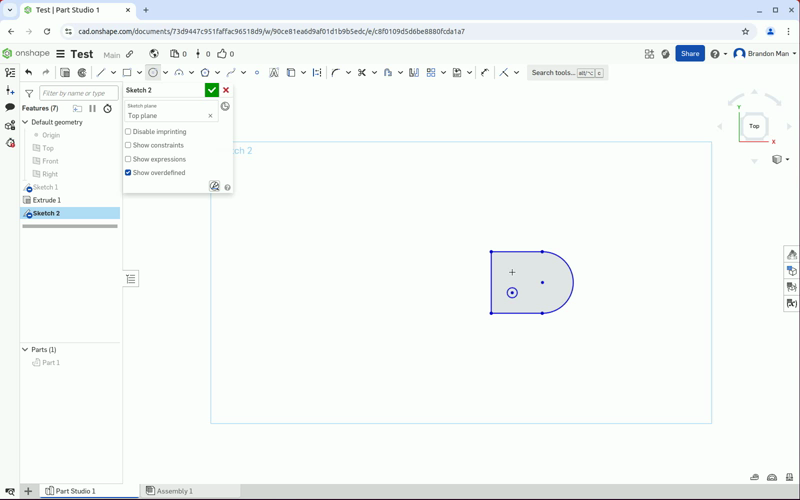
key_up(shift)
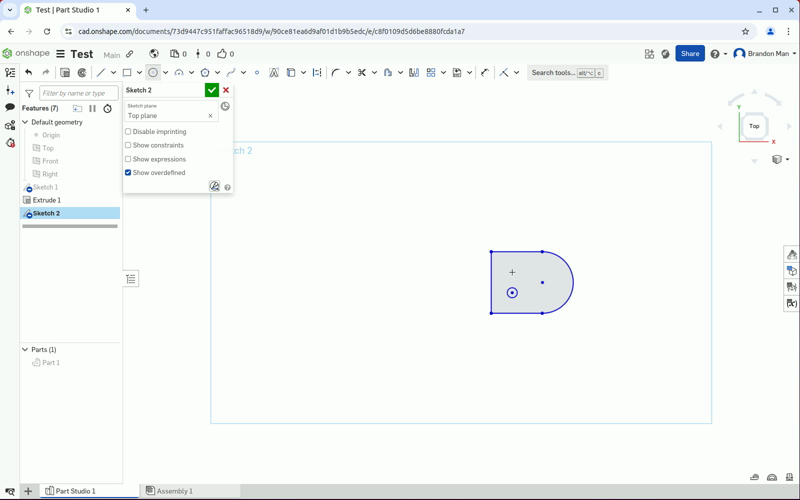
mouse_move(517, 271)
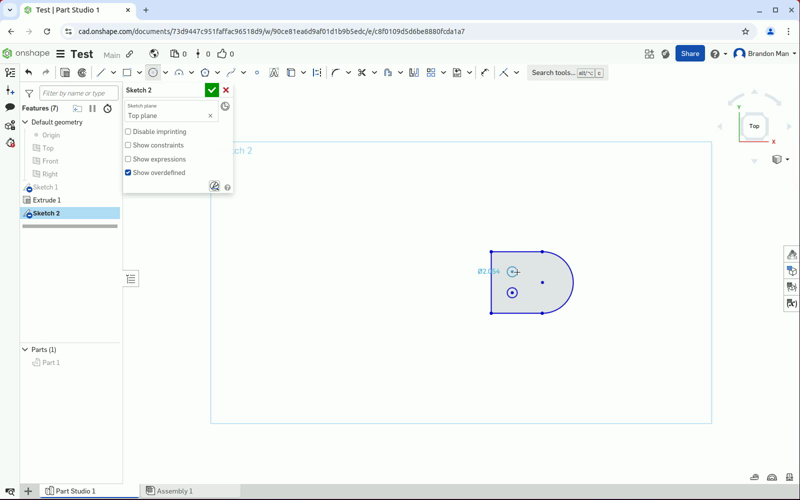
click(517, 271)
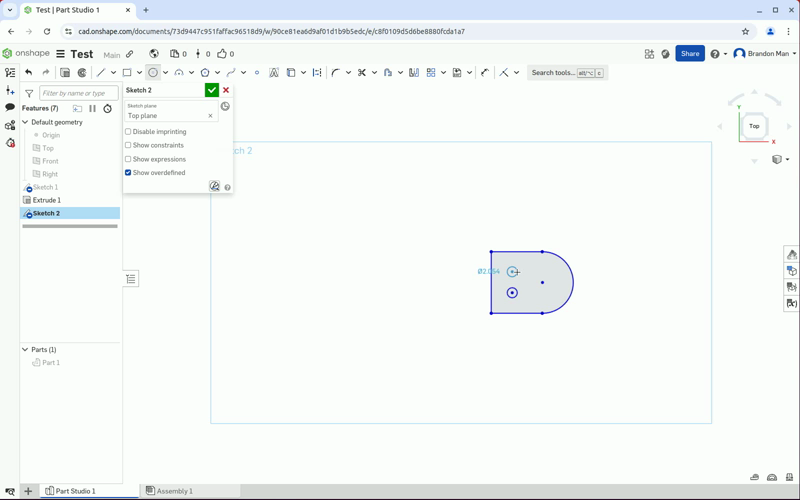
key(esc)
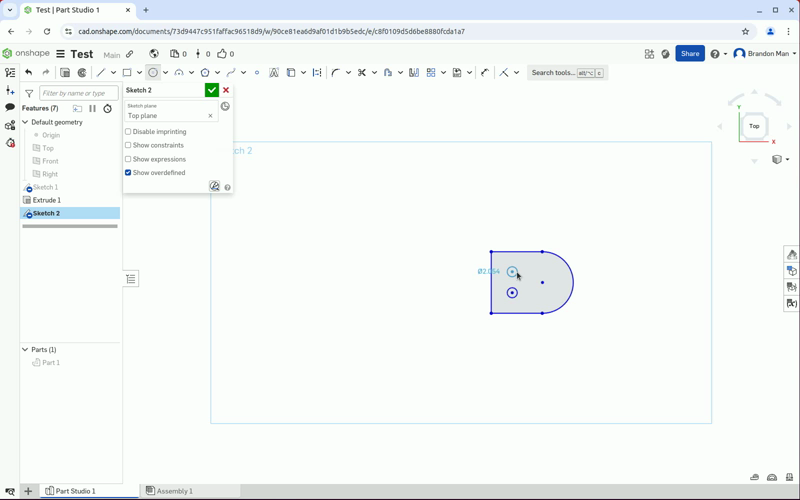
key(c)
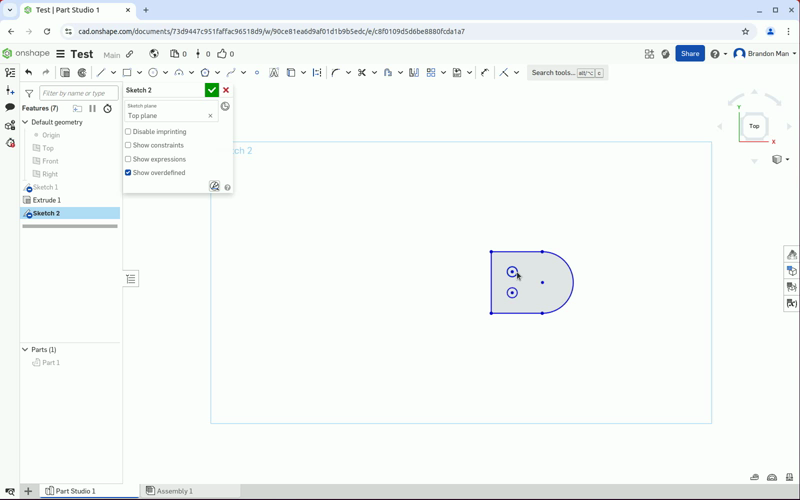
key_down(shift)
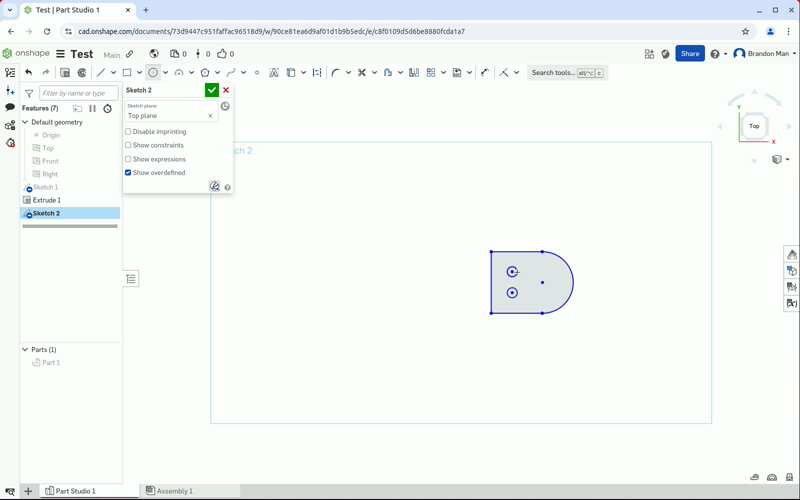
mouse_move(542, 292)
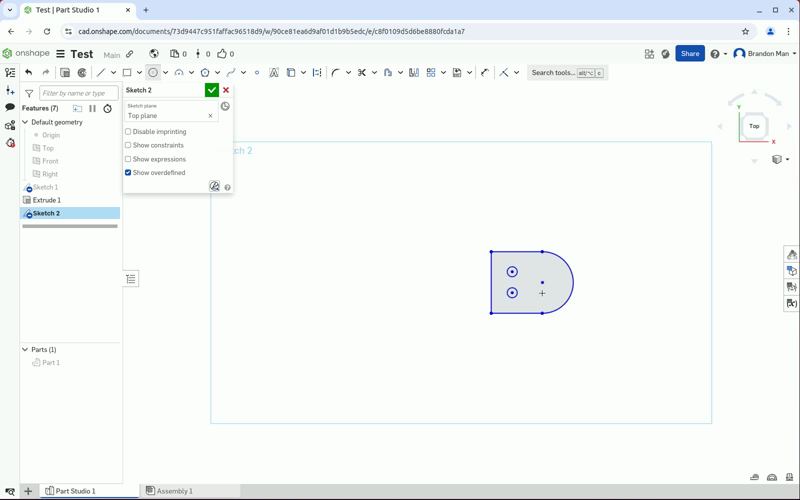
click(542, 292)
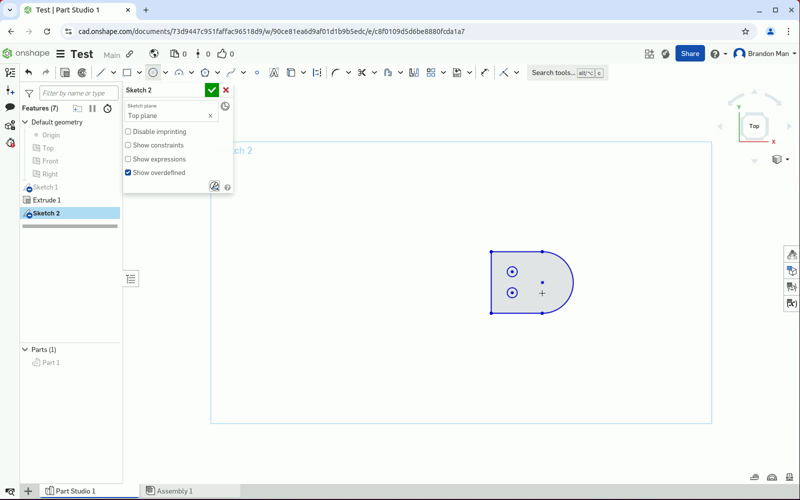
key_up(shift)
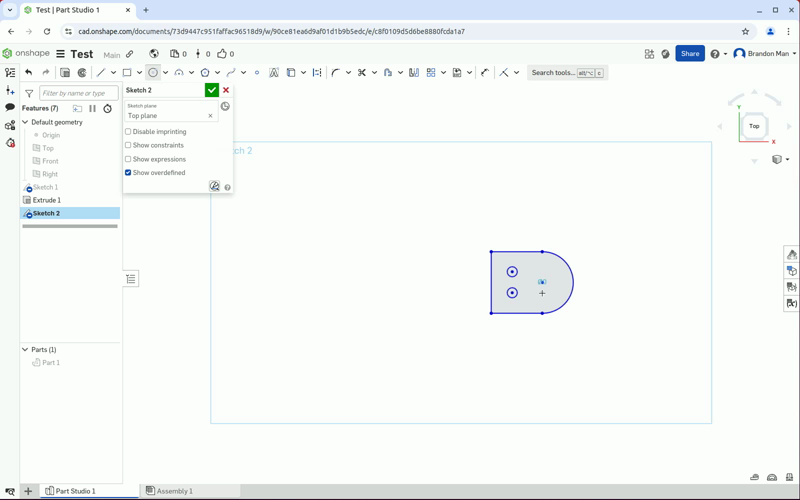
mouse_move(547, 292)
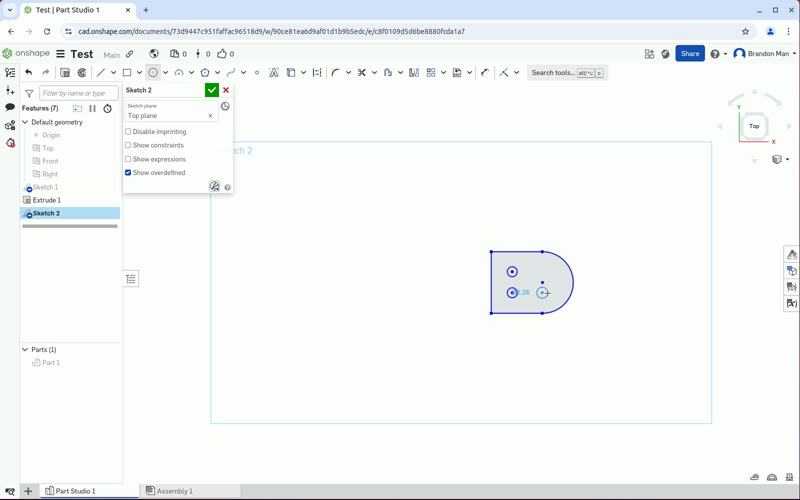
click(547, 292)
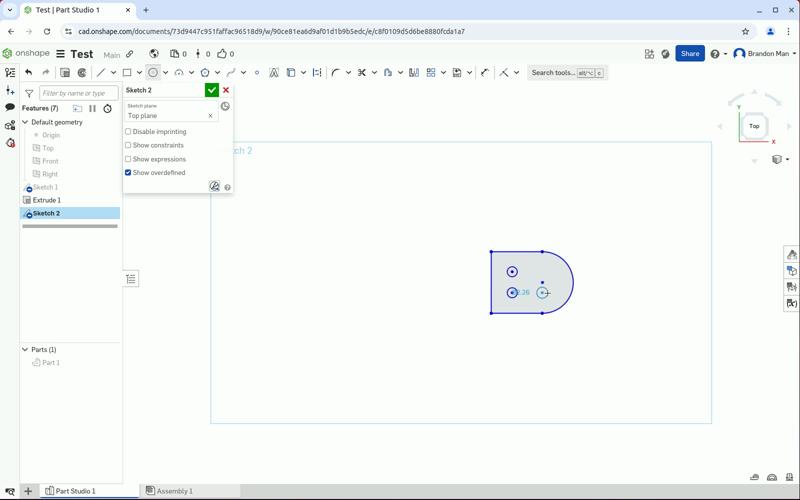
key(esc)
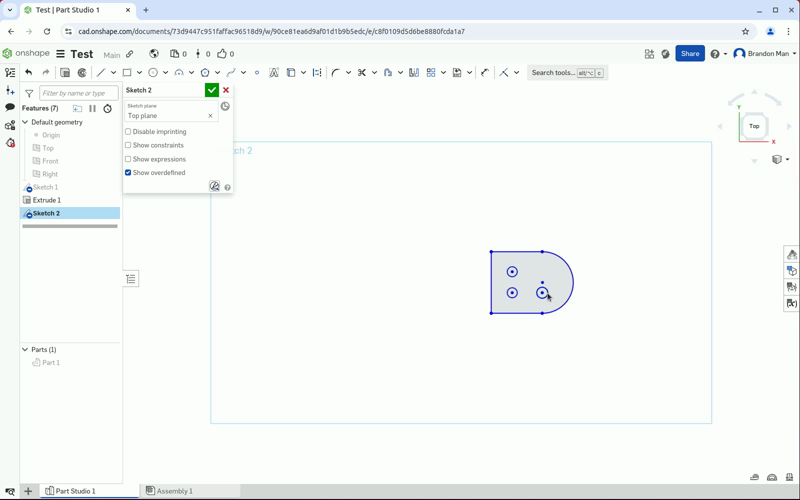
key(c)
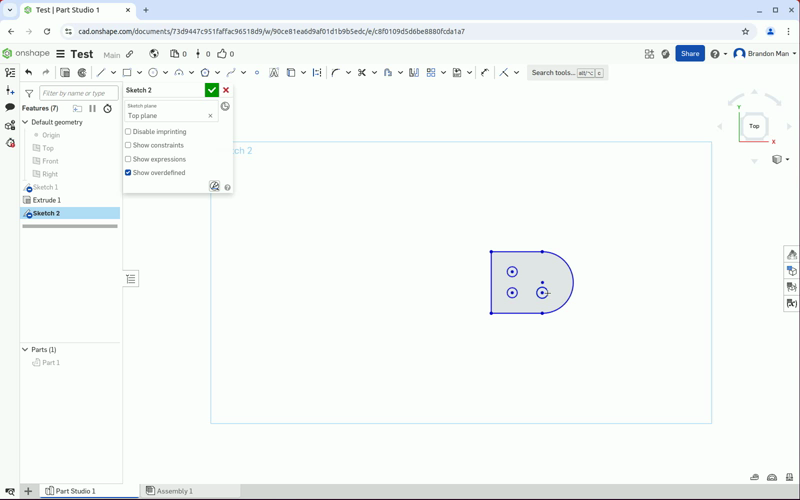
key_down(shift)
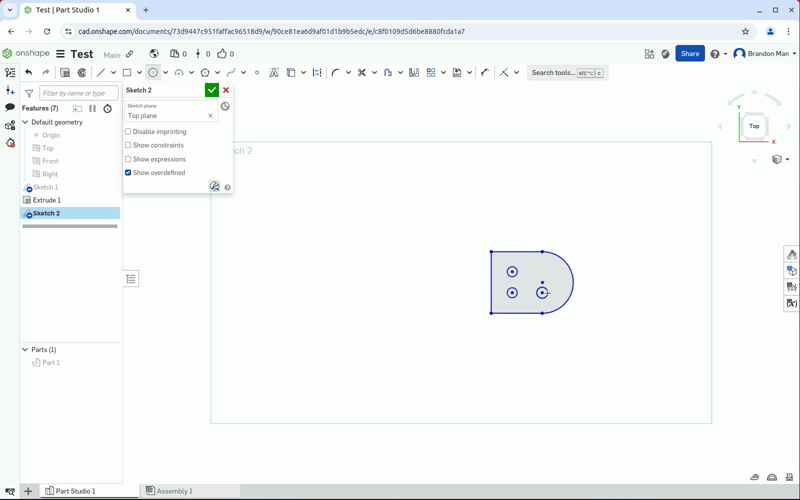
mouse_move(542, 271)
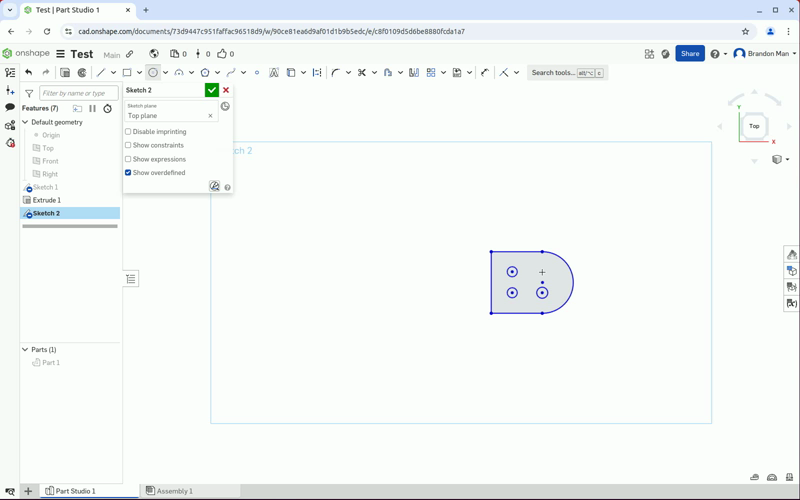
click(542, 271)
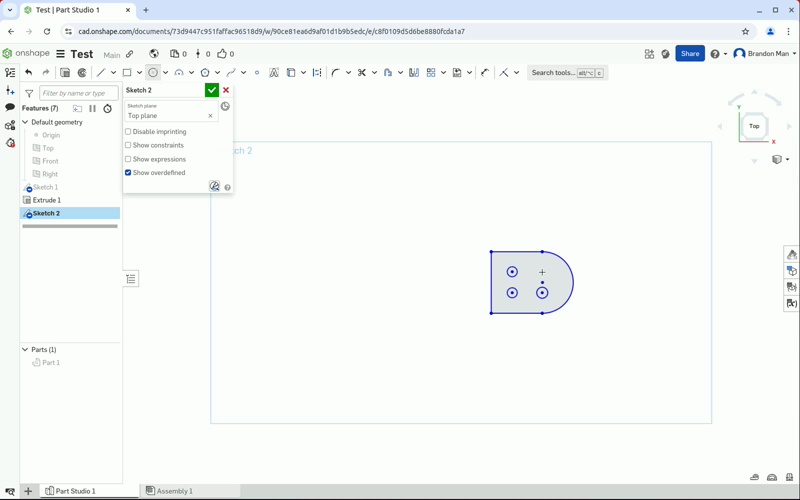
key_up(shift)
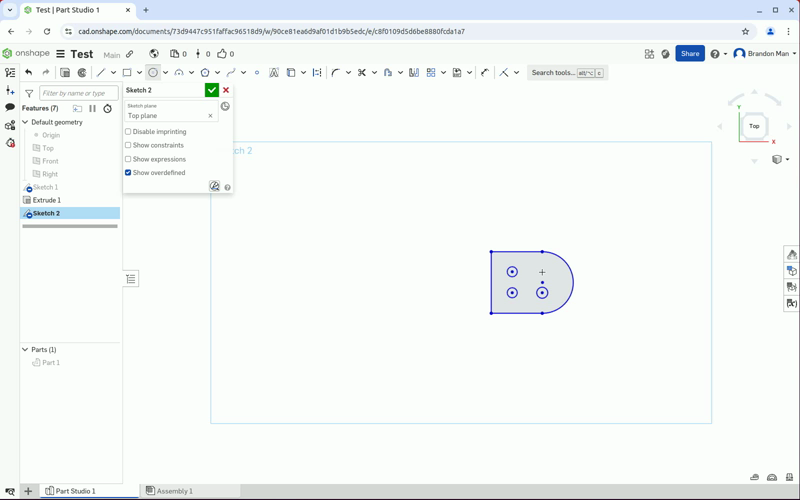
mouse_move(547, 271)
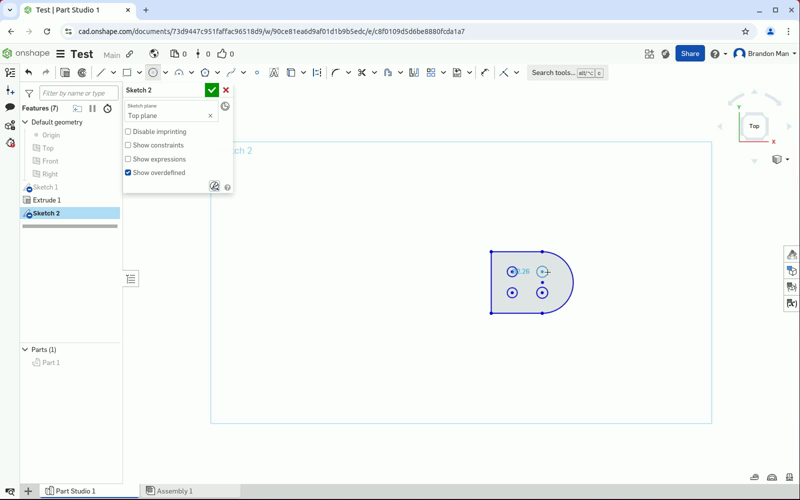
click(547, 271)
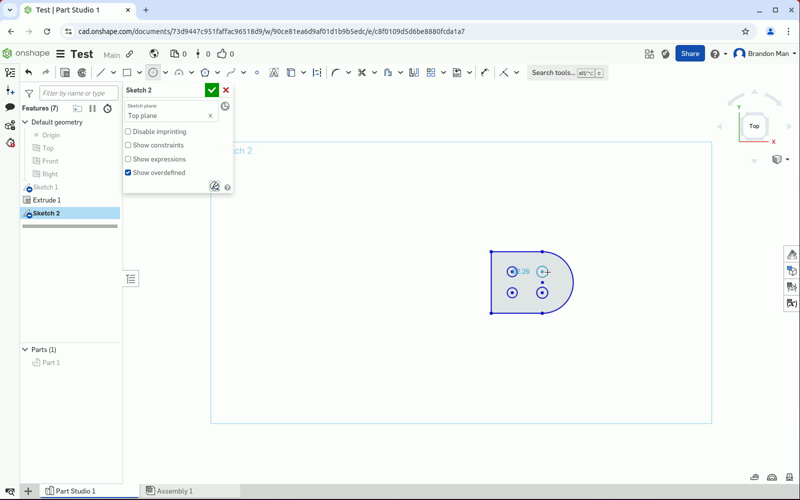
key(esc)
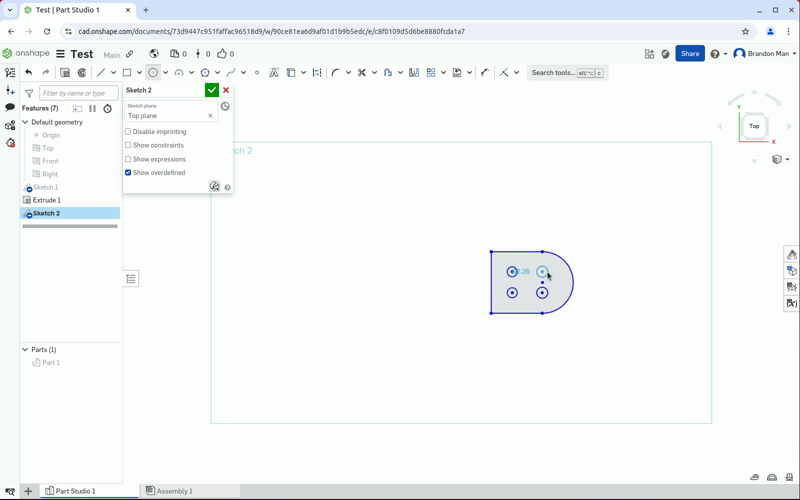
mouse_move(559, 267)
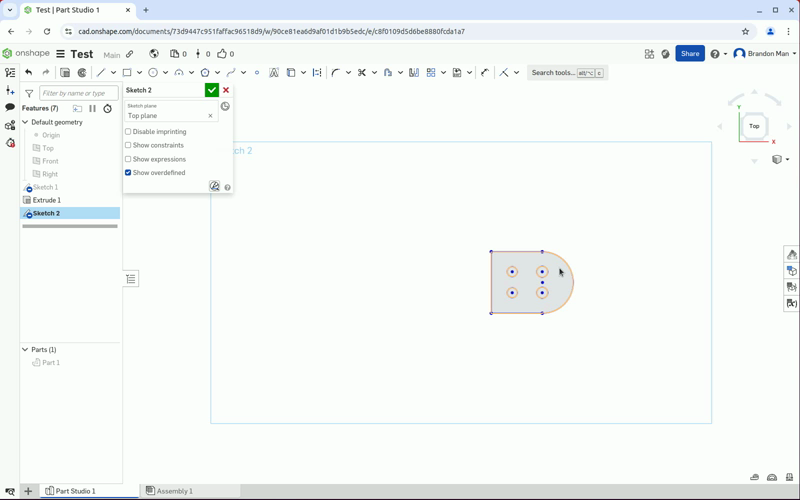
click(559, 267)
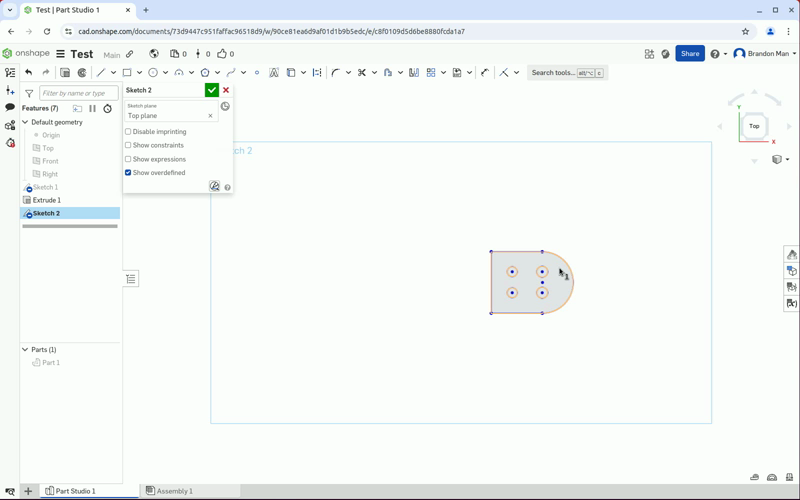
mouse_move(73, 352)
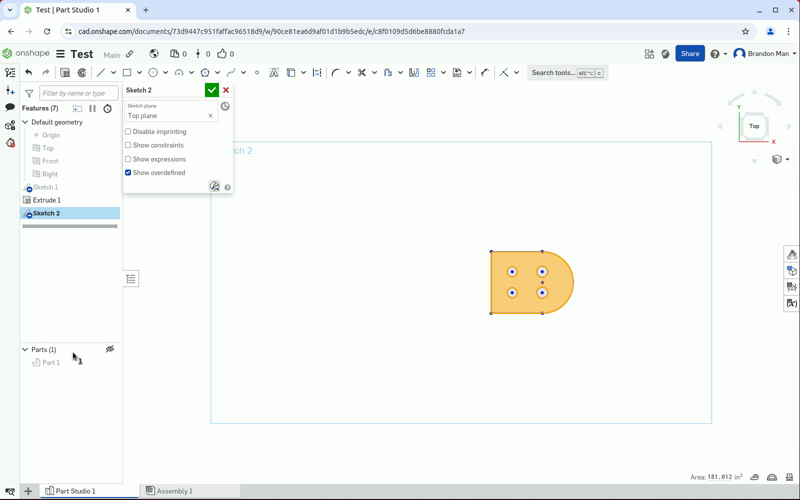
key(shift+y)
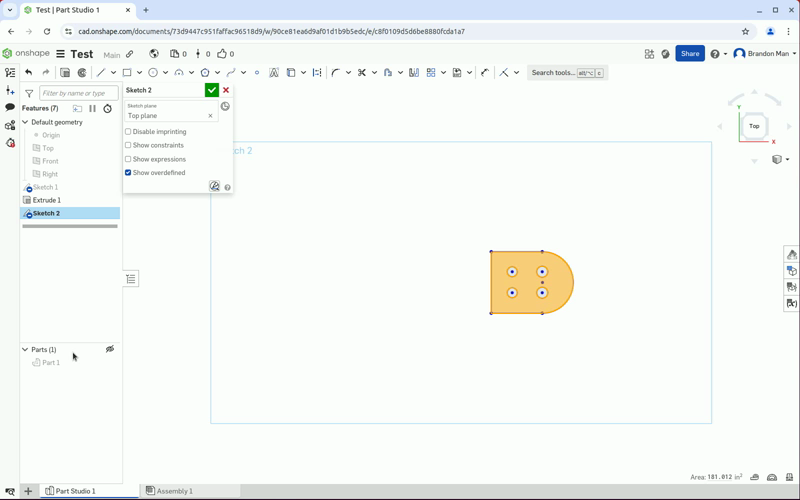
key(shift+e)
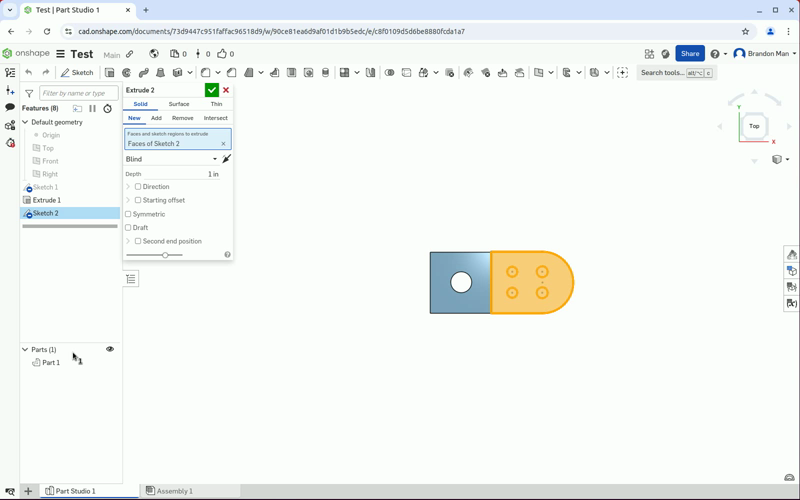
mouse_move(143, 106)
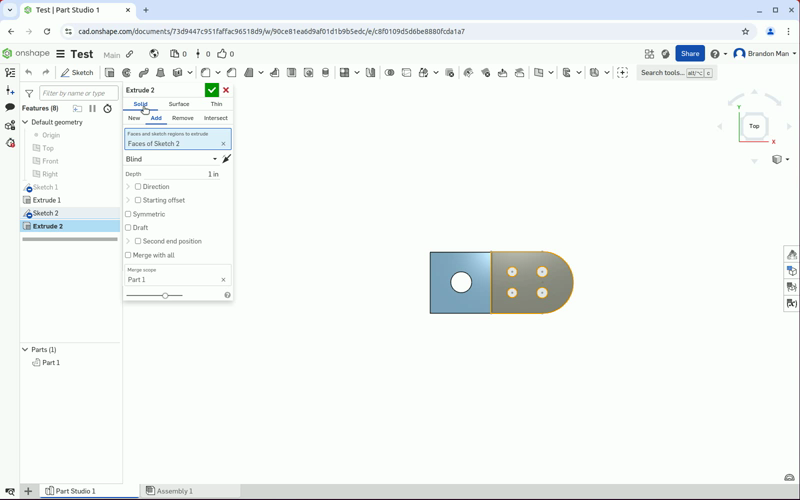
click(143, 106)
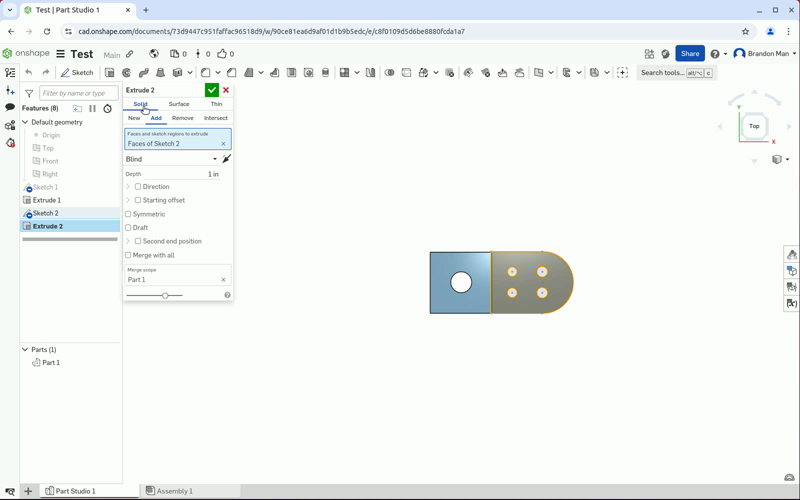
mouse_move(137, 120)
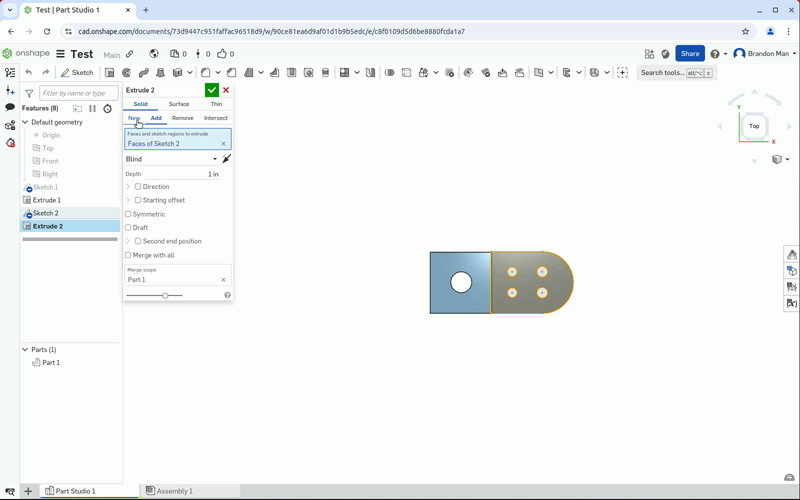
click(137, 120)
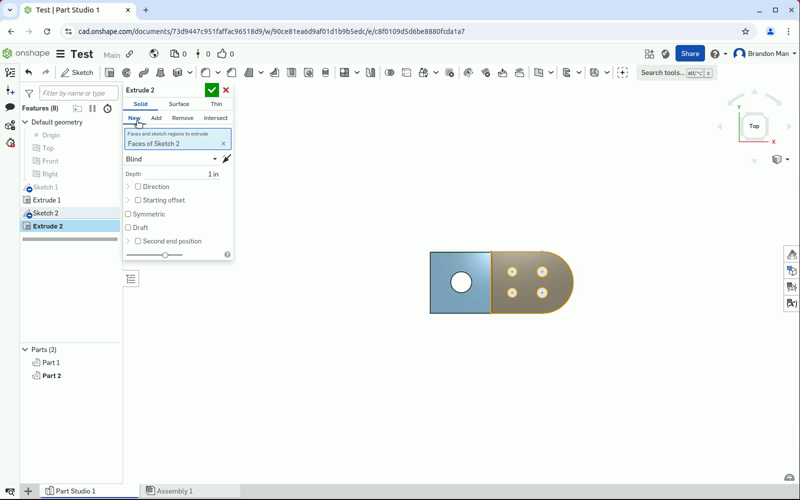
key(tab, 4)
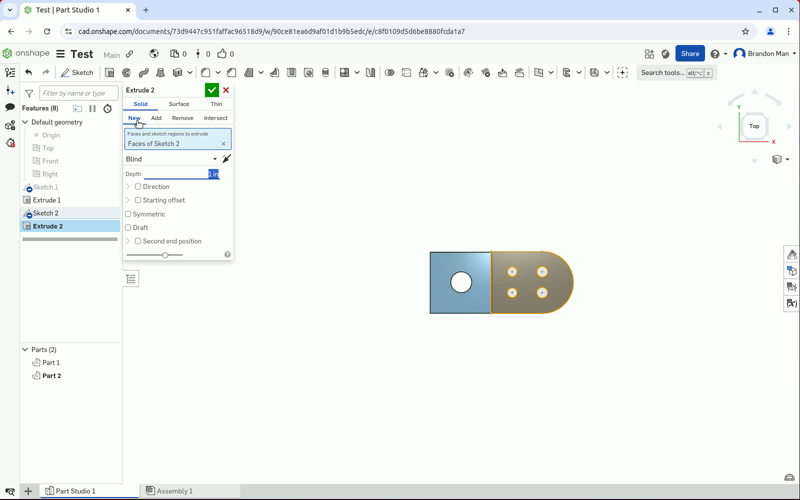
text(4.332)
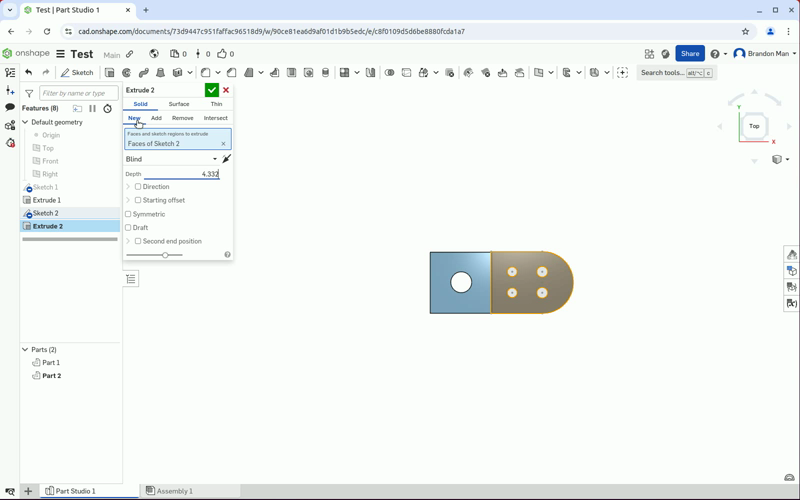
key(tab, 3)
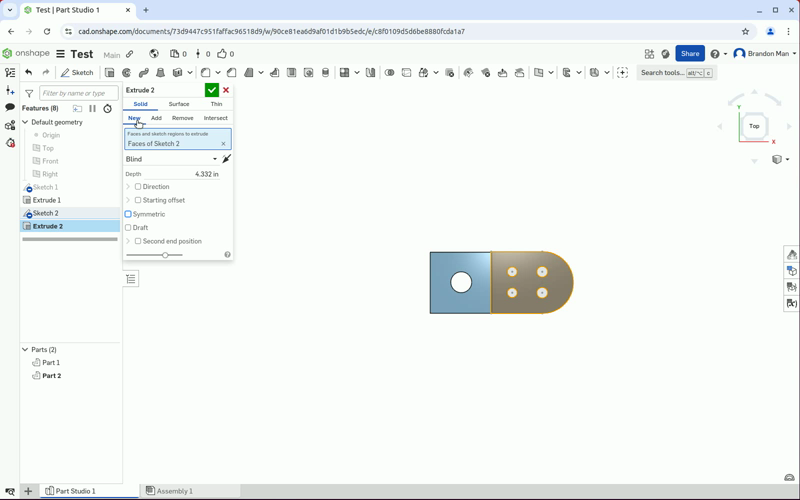
key(space)
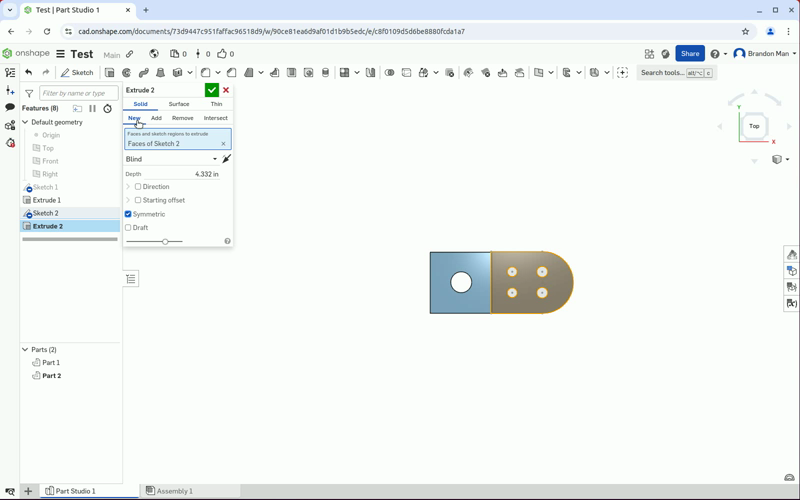
key(enter)
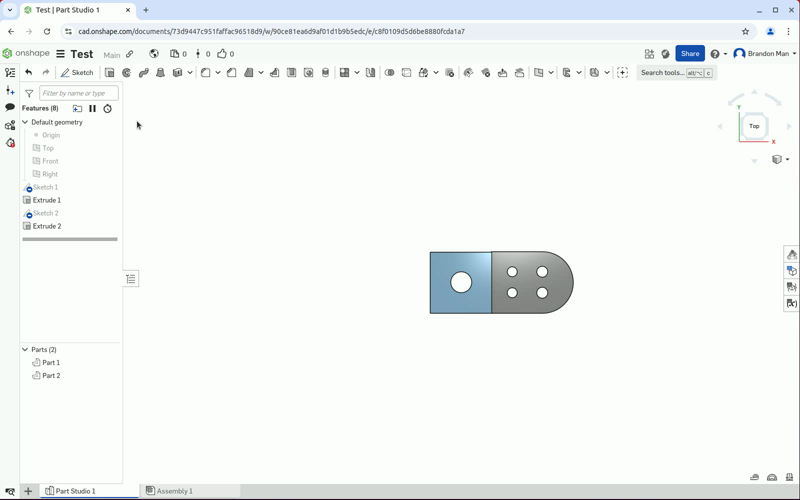
key(shift+h)
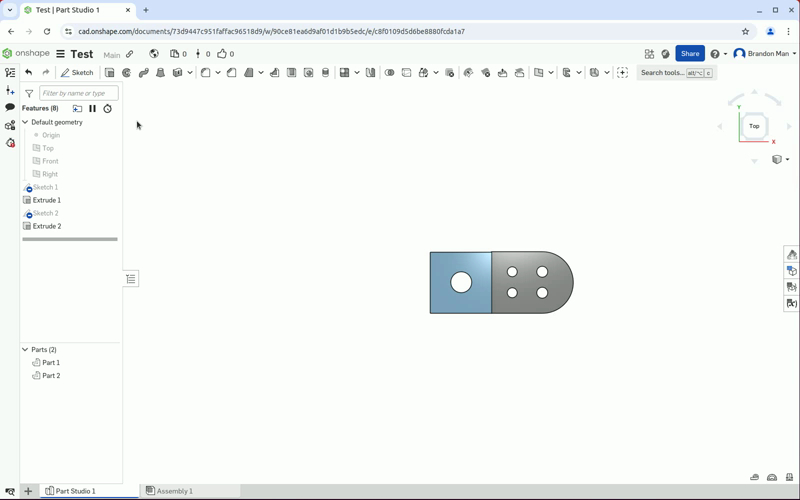
key(shift+h)
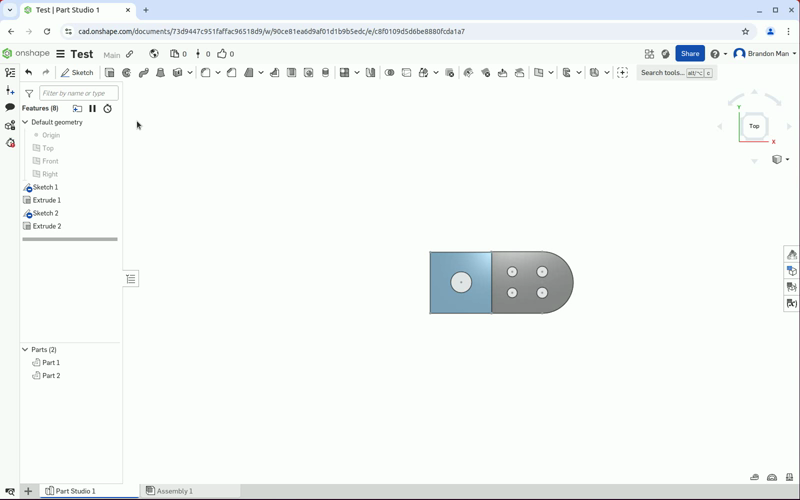
key(shift+7)
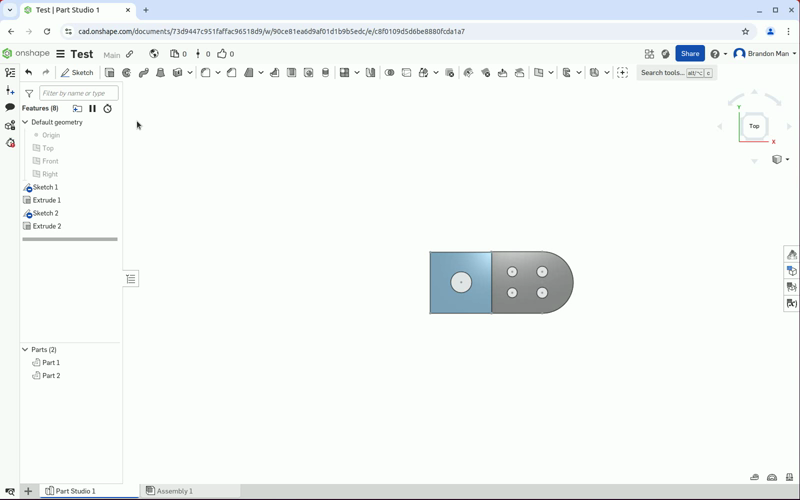
key(up, 3)
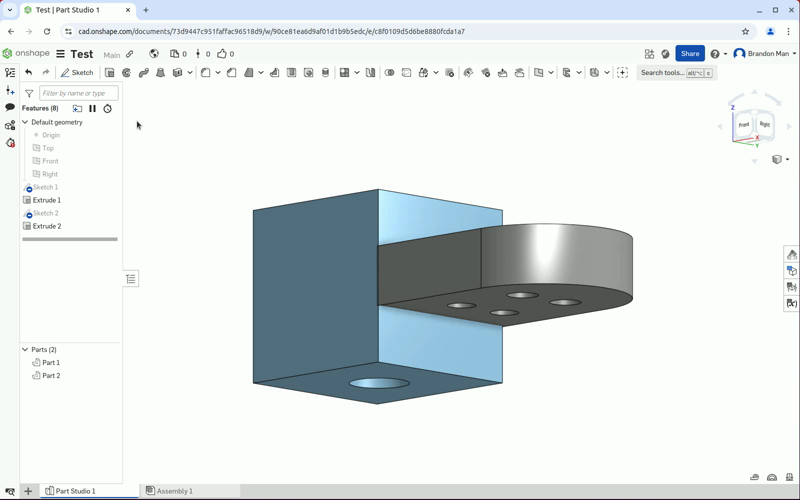
key(left, 3)
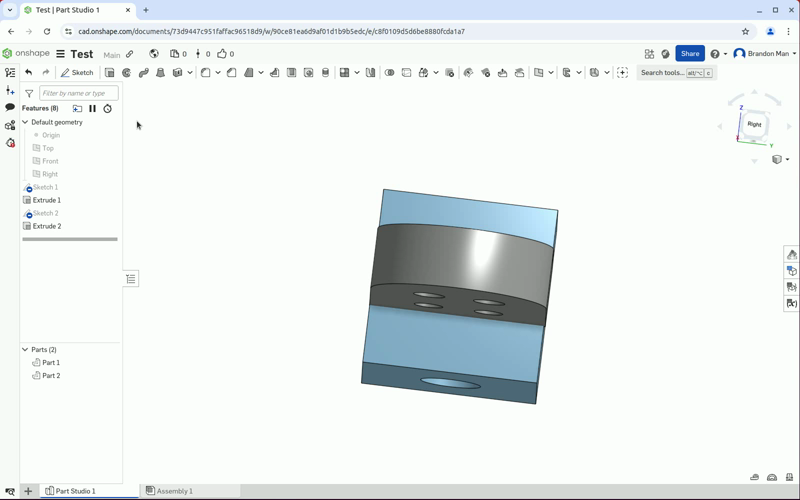
key(right, 3)
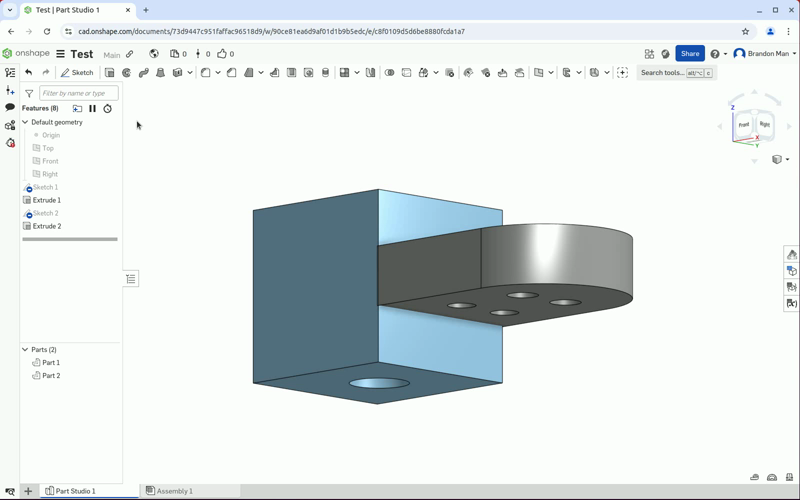
key(down, 3)
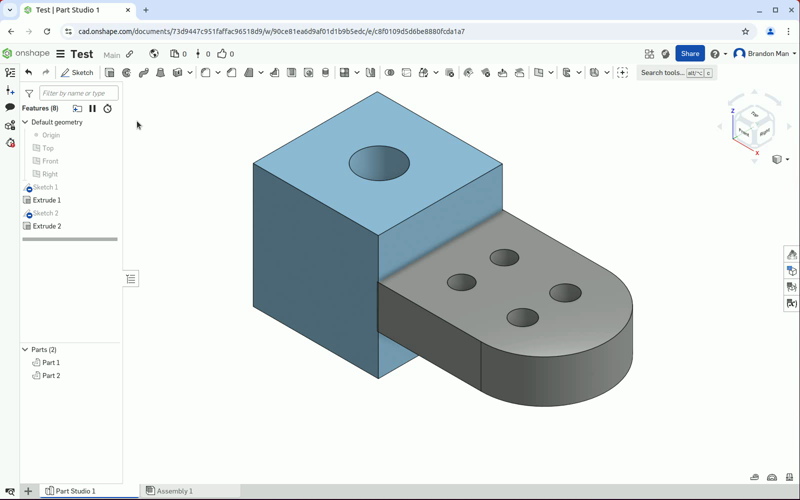
mouse_move(73, 189)
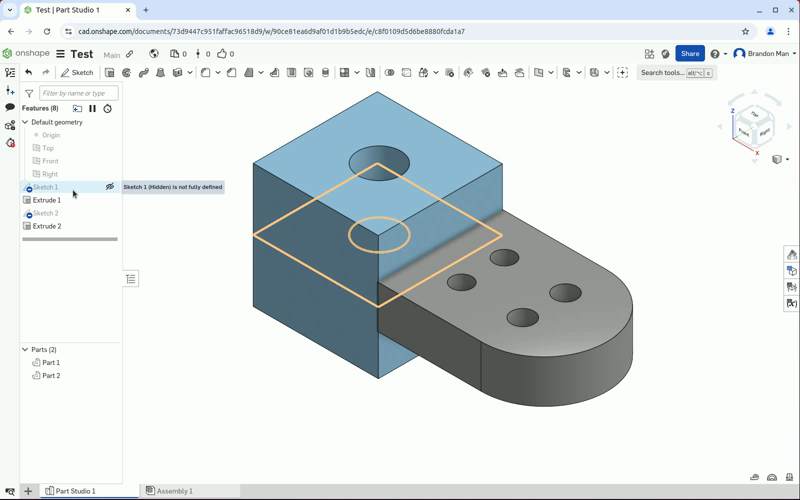
click(73, 189)